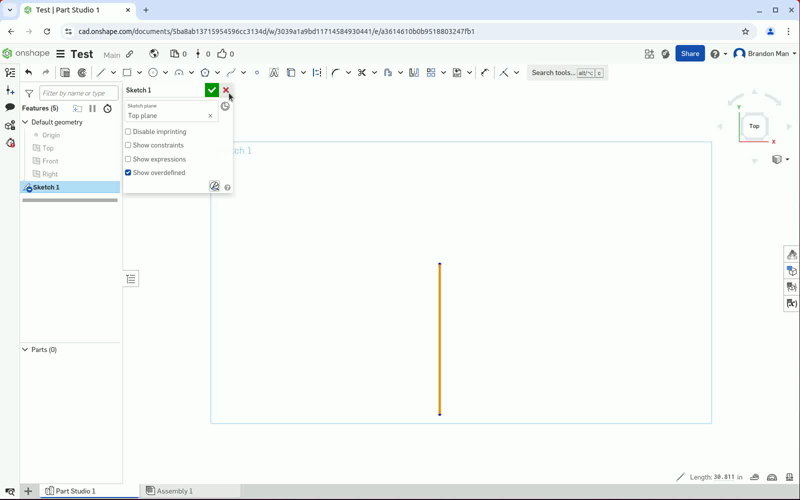
key(shift+h)
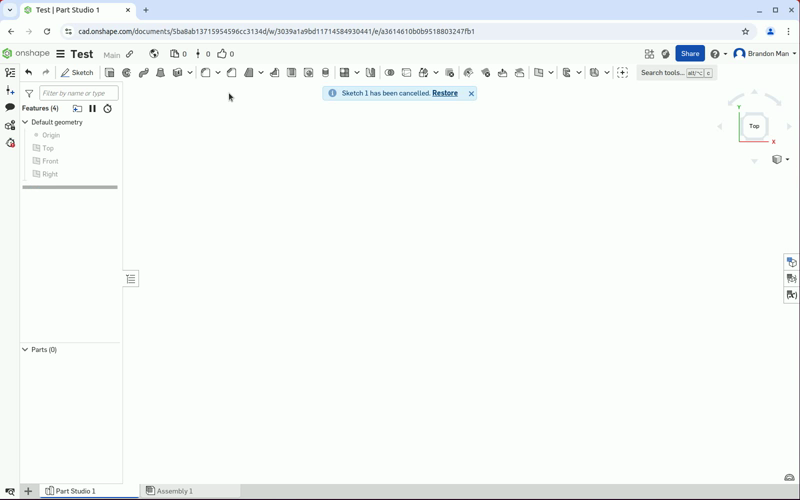
mouse_move(73, 352)
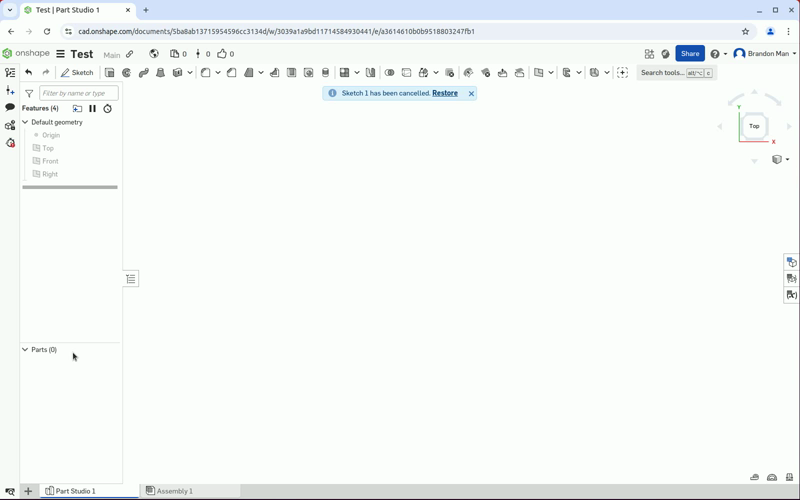
key(y)
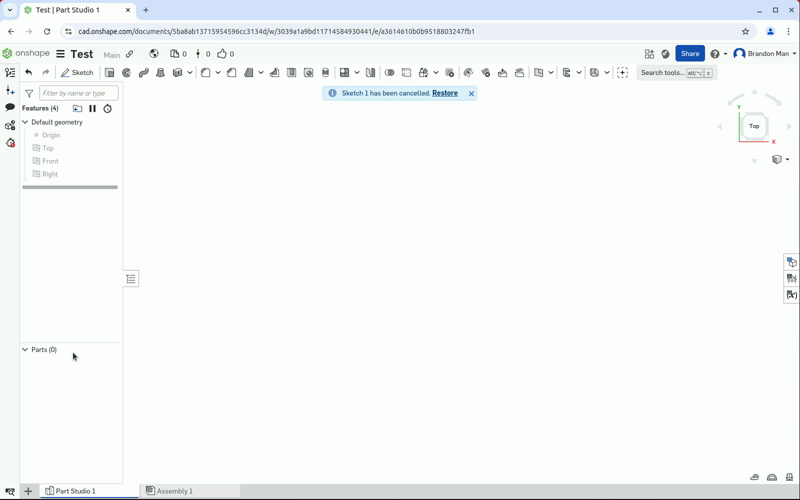
key(shift+p)
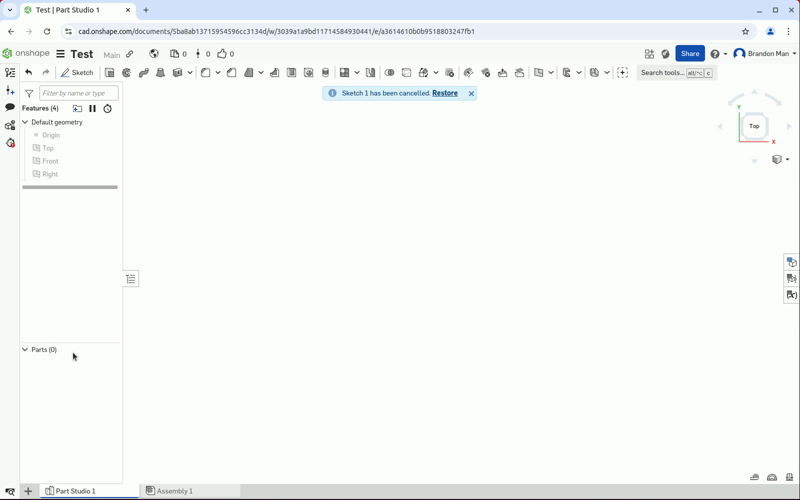
key(space)
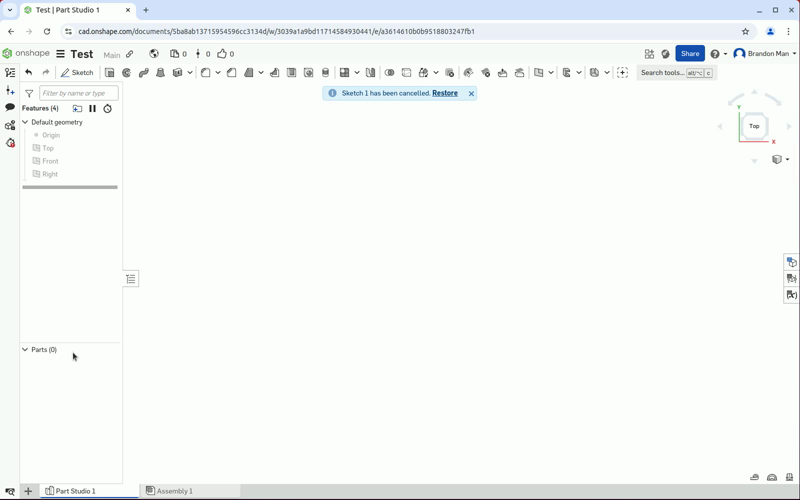
key_down(shift)
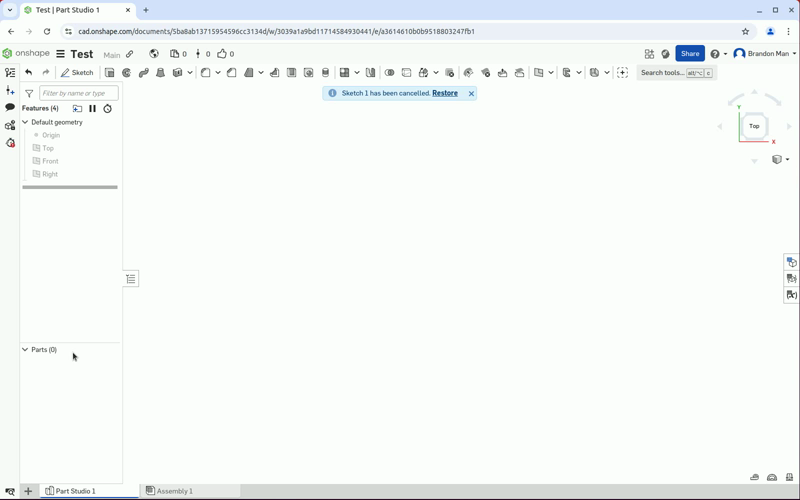
key(up)
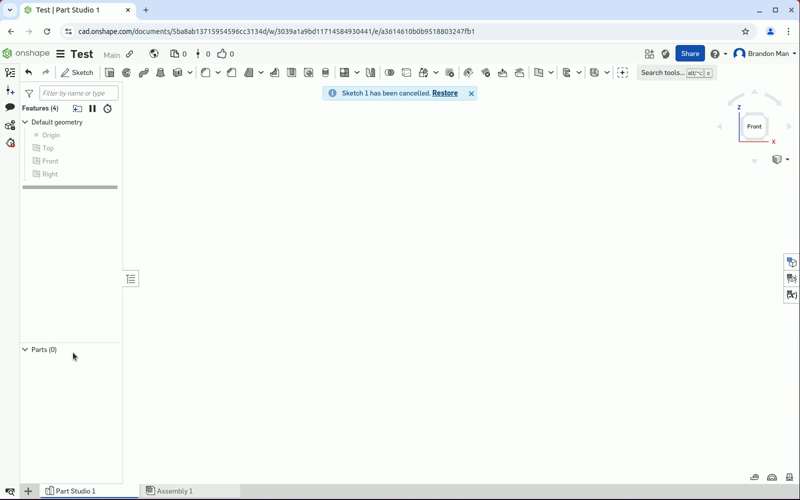
key_up(shift)
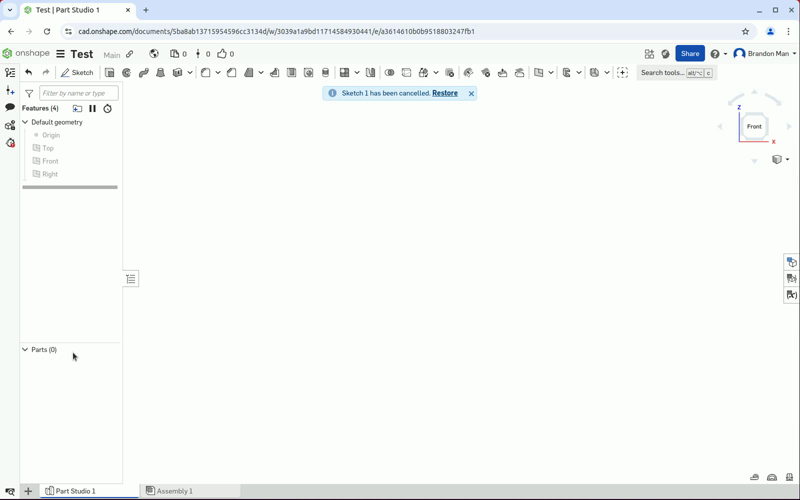
mouse_move(73, 352)
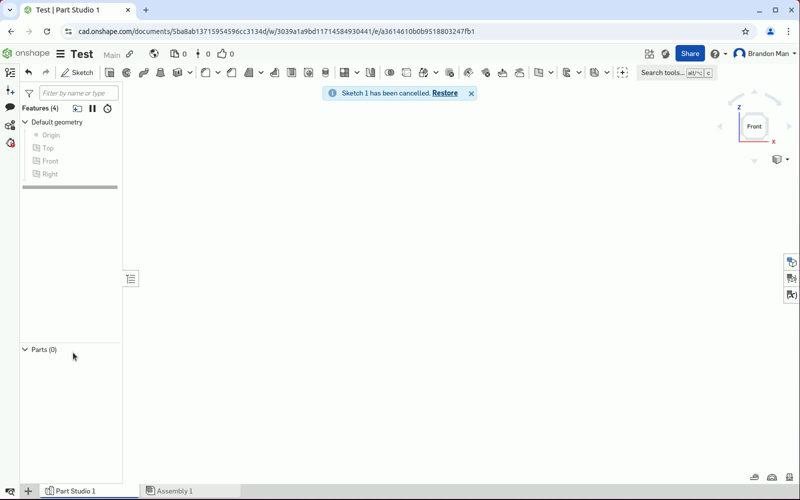
key(shift+y)
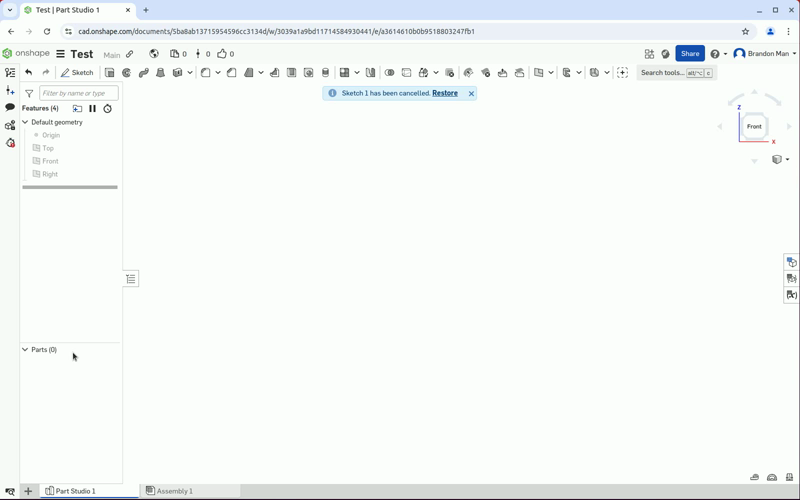
key(shift+s)
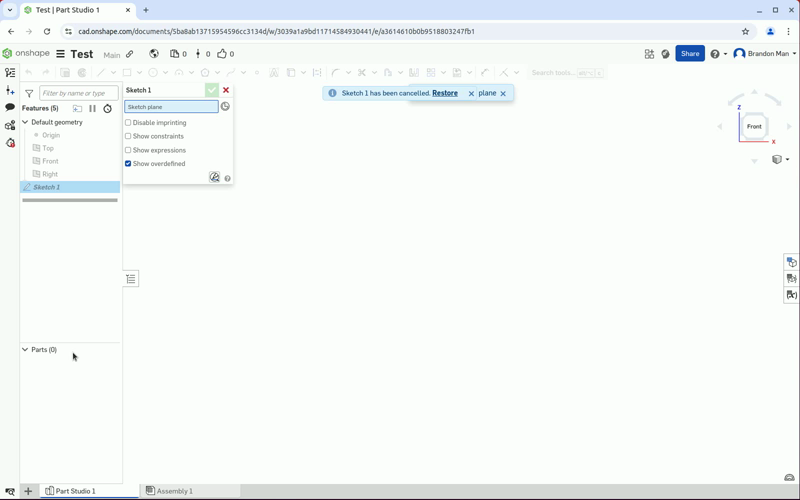
mouse_move(73, 163)
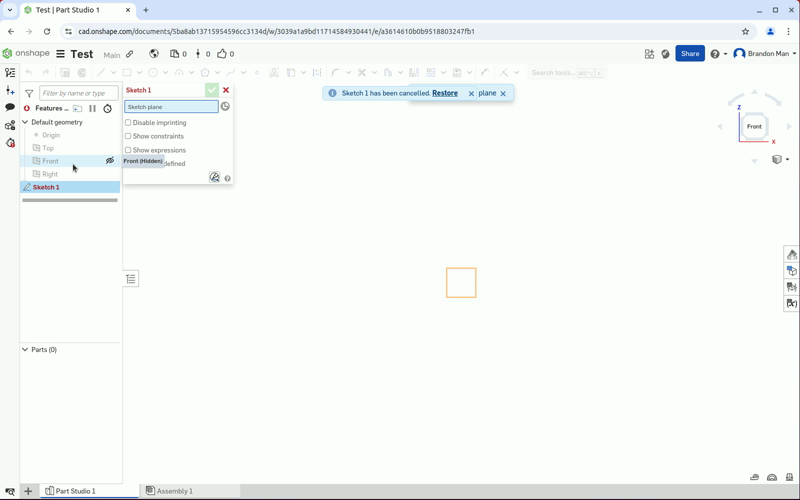
click(73, 163)
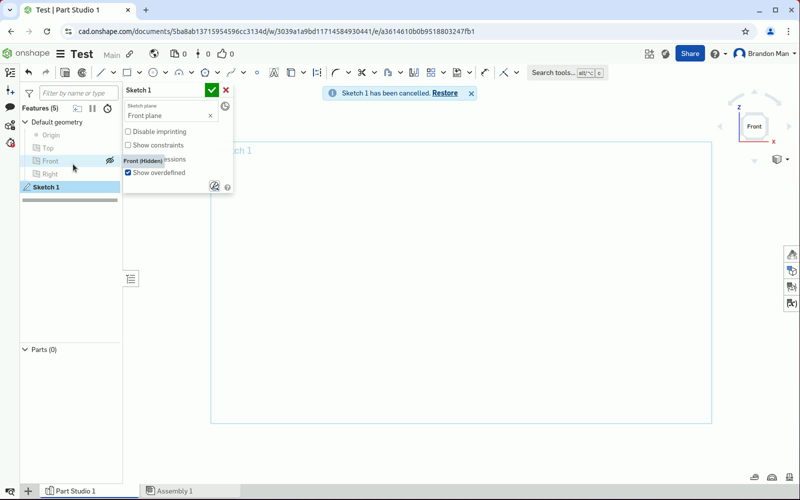
mouse_move(73, 352)
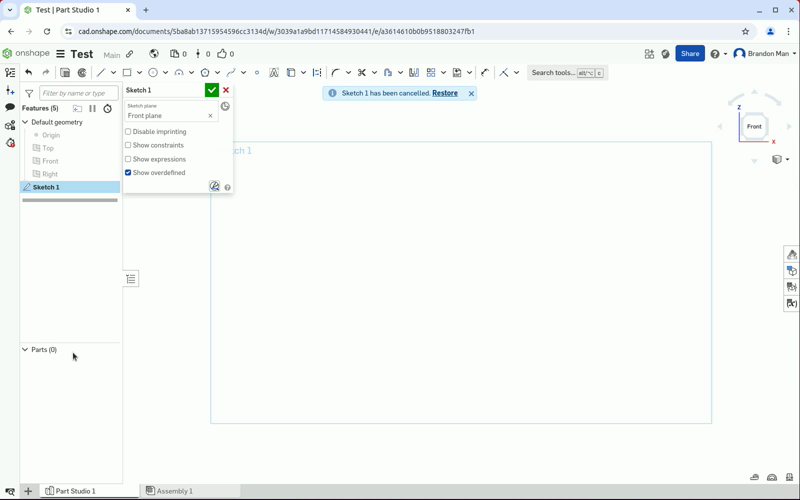
key(y)
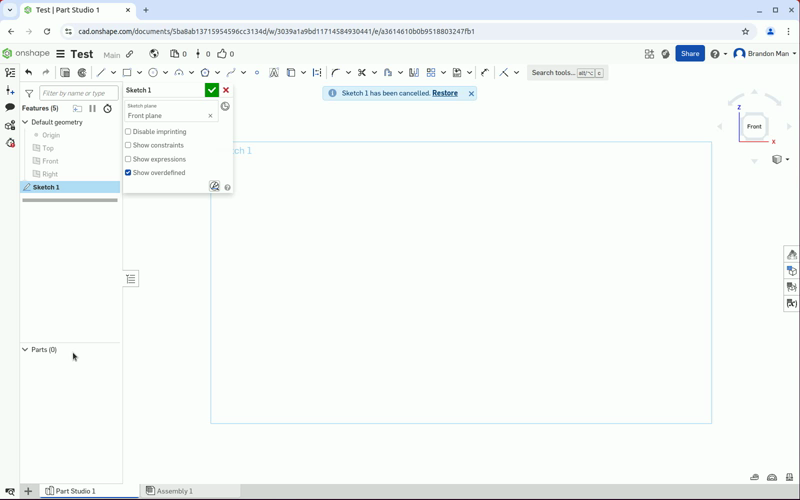
key(c)
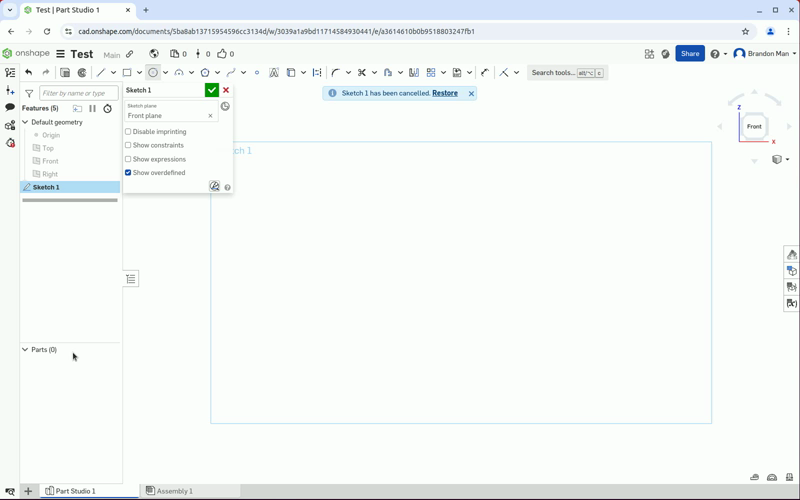
key_down(shift)
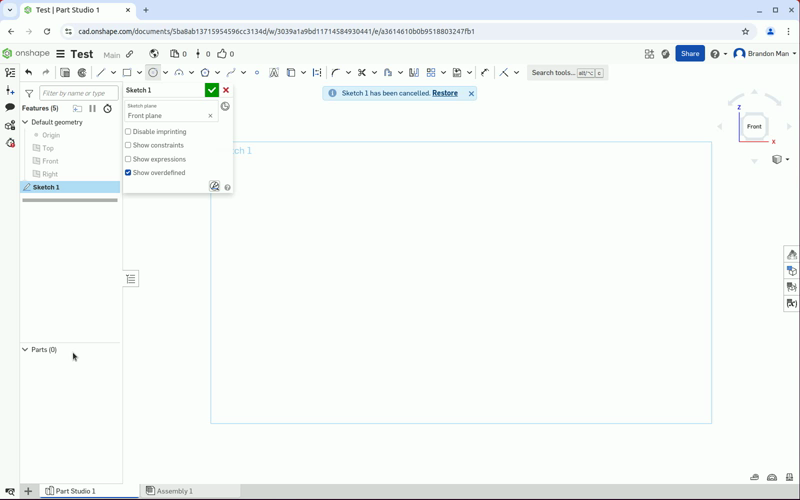
mouse_move(445, 282)
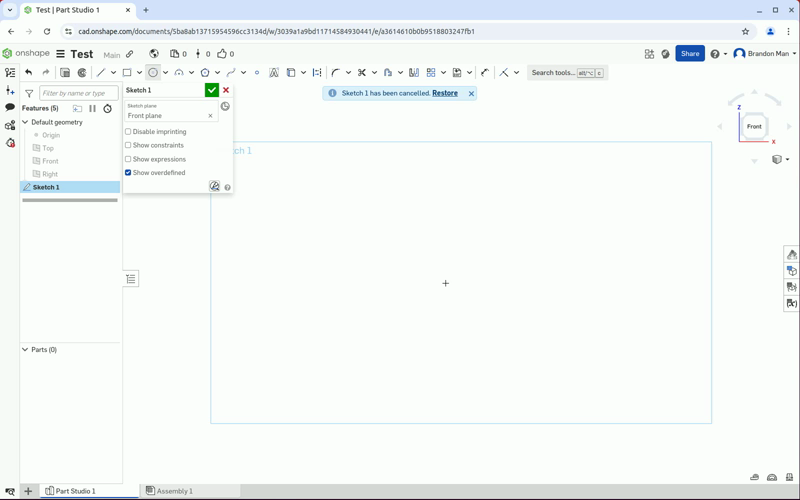
click(445, 282)
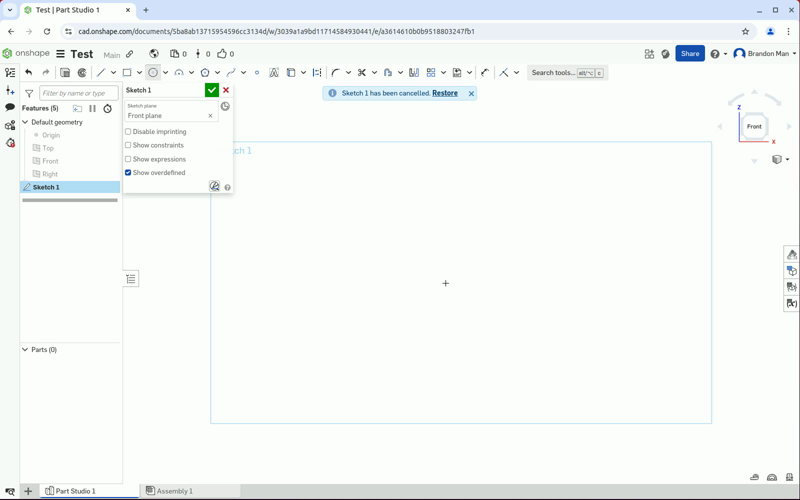
key_up(shift)
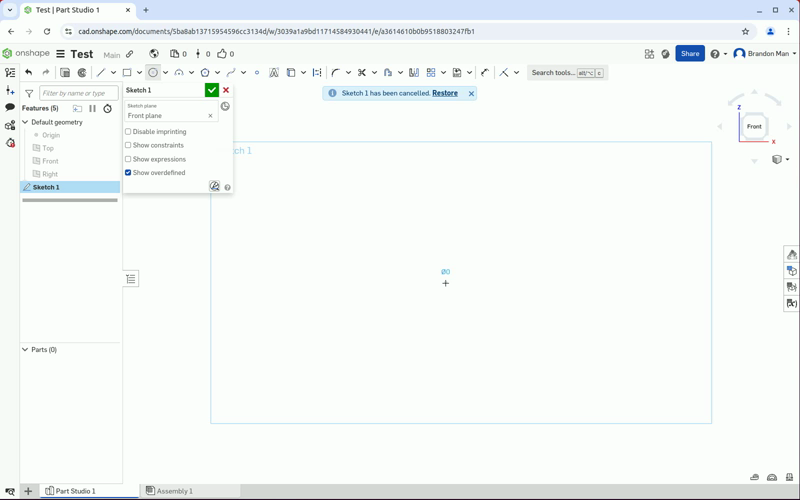
mouse_move(462, 282)
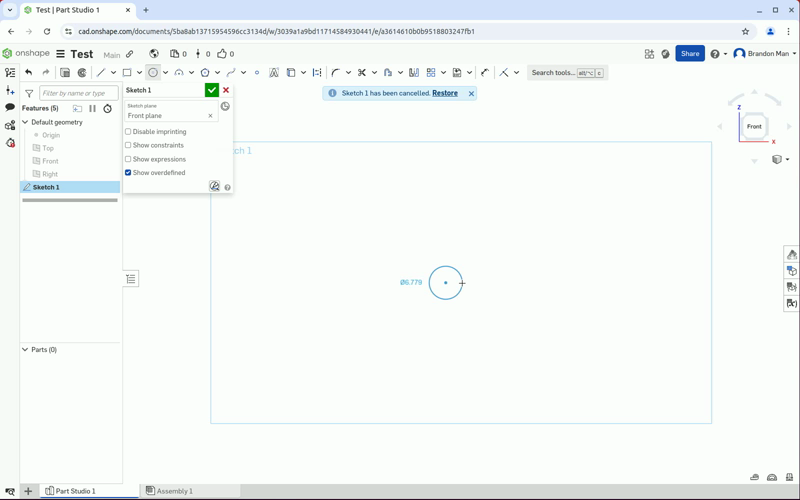
click(462, 282)
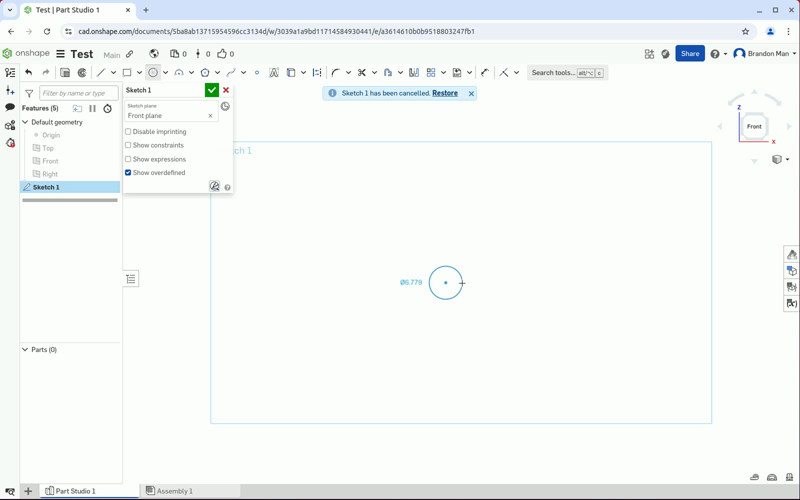
key(esc)
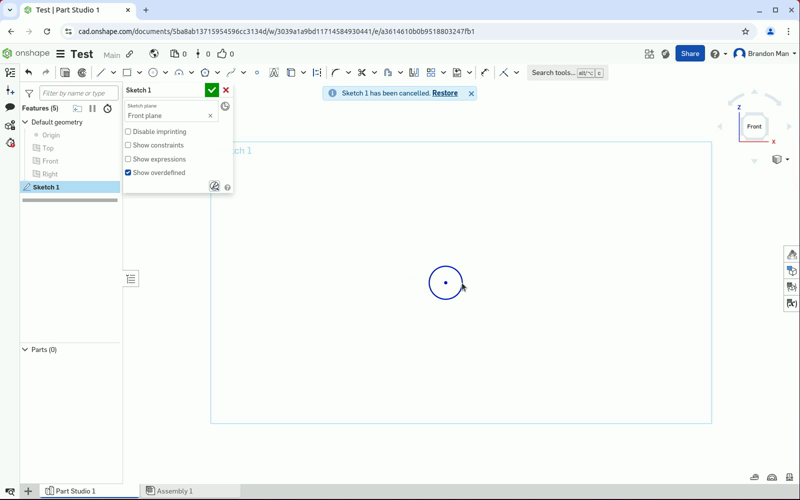
key(c)
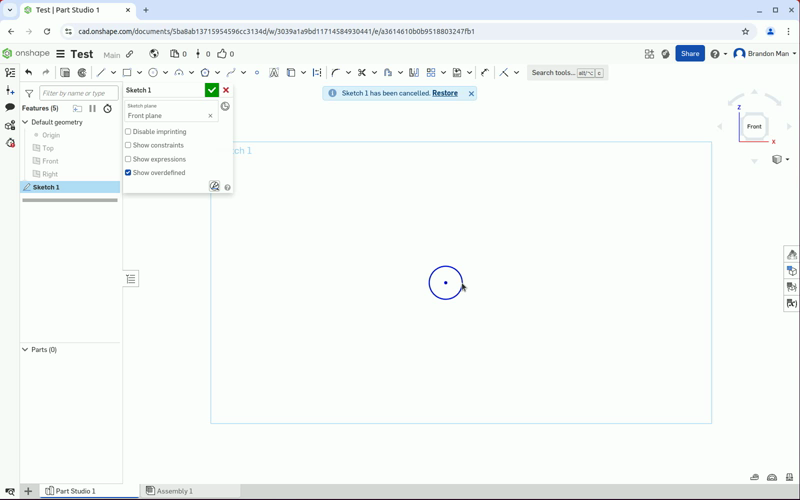
key_down(shift)
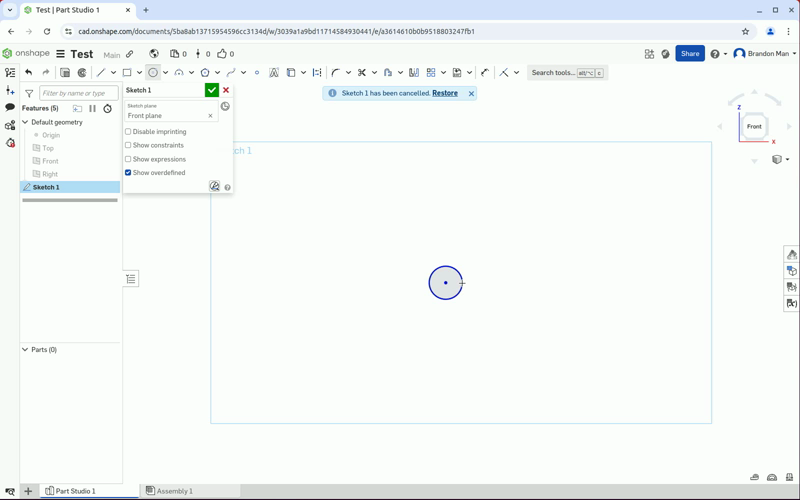
mouse_move(445, 282)
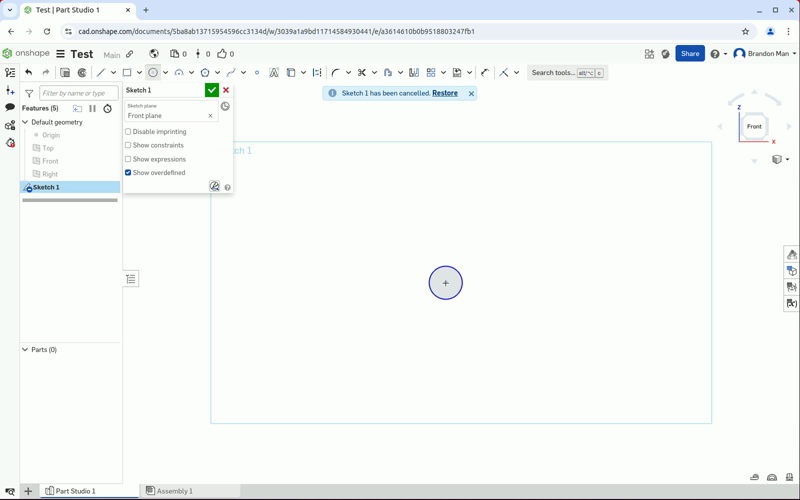
click(445, 282)
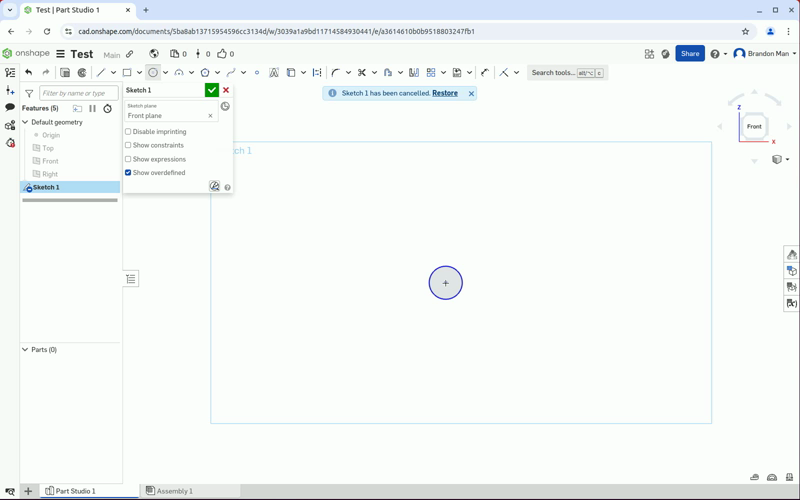
key_up(shift)
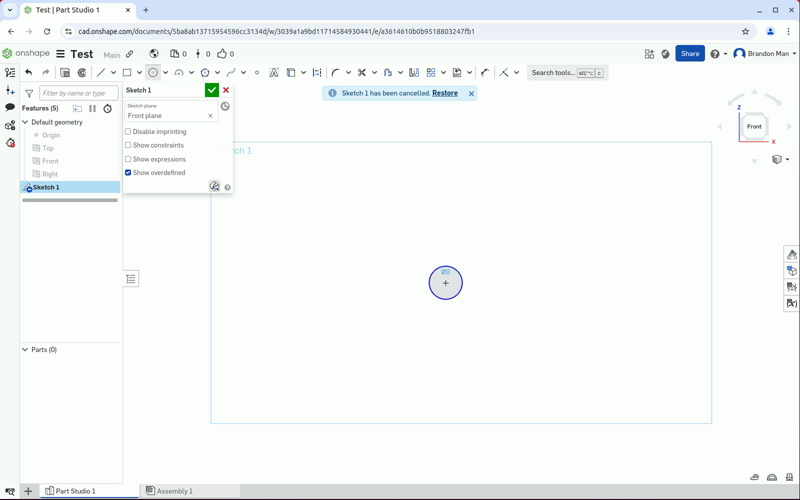
mouse_move(453, 282)
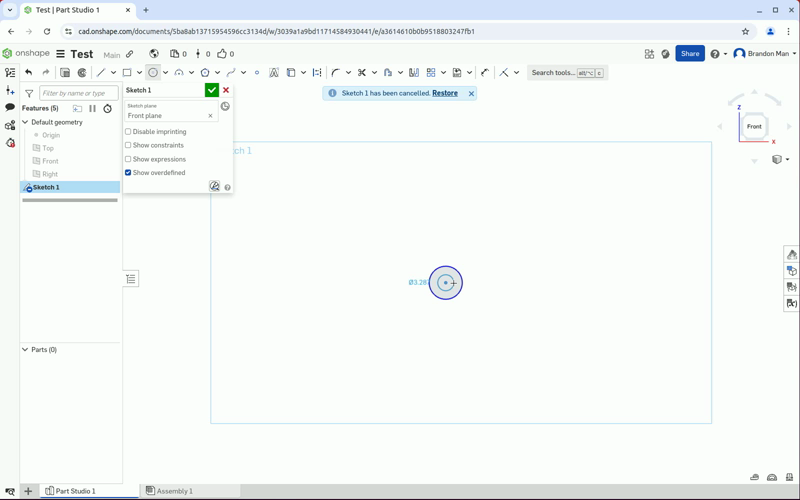
click(453, 282)
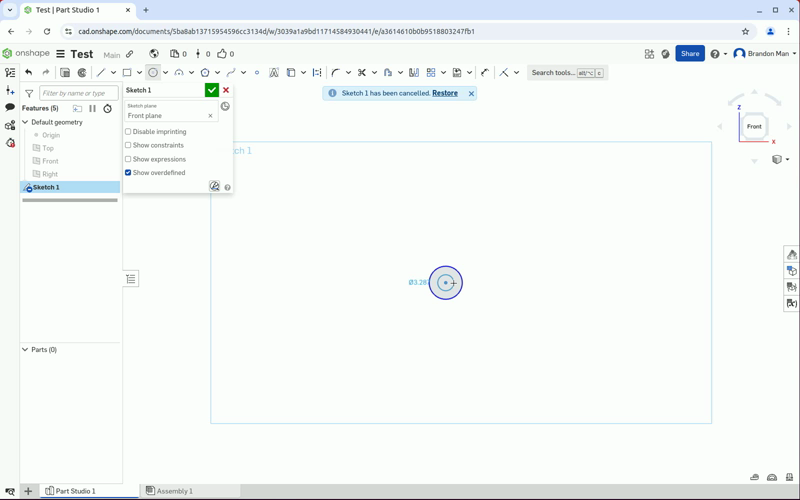
key(esc)
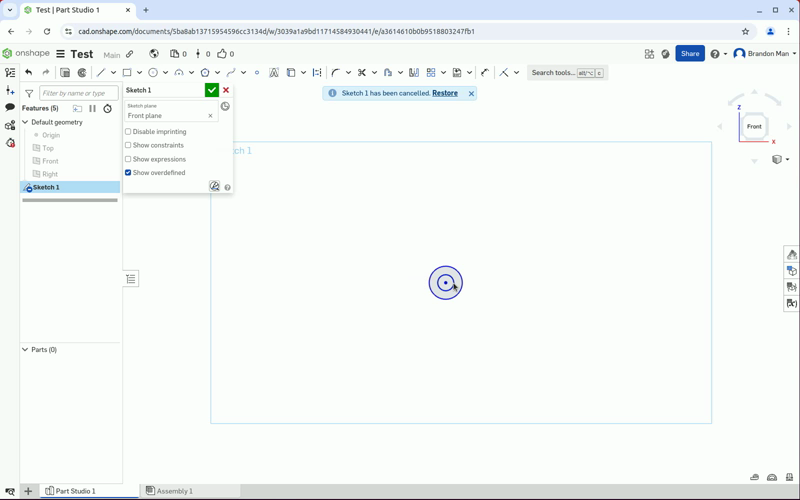
mouse_move(434, 287)
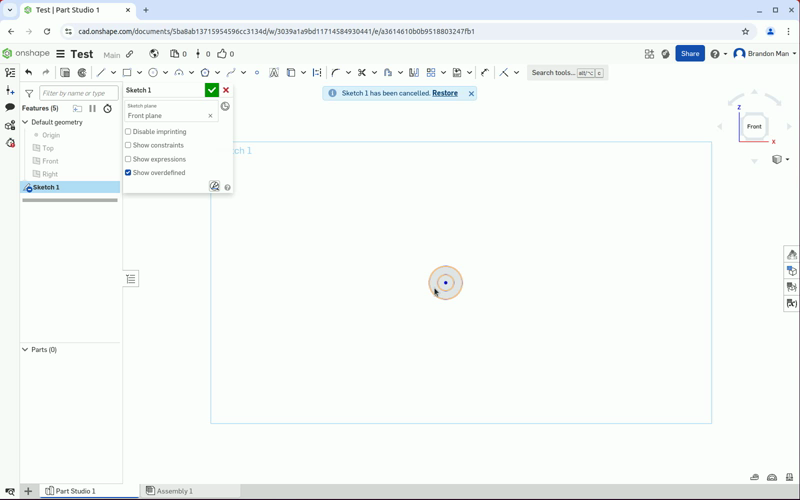
scroll(6)
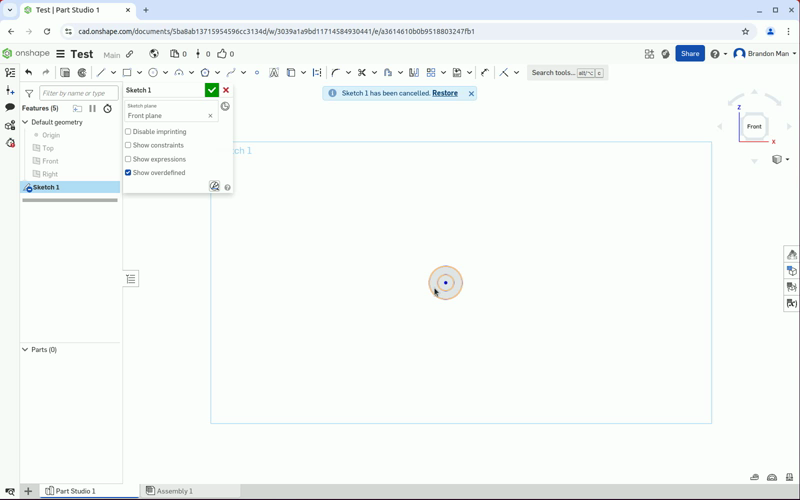
scroll(6)
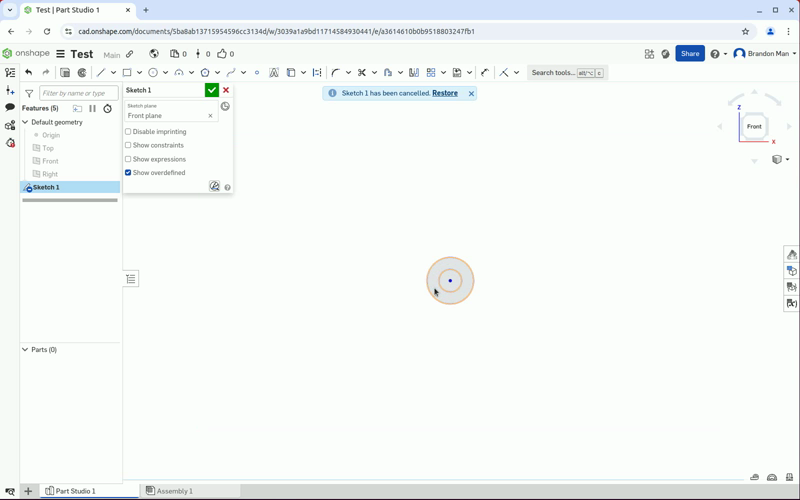
scroll(6)
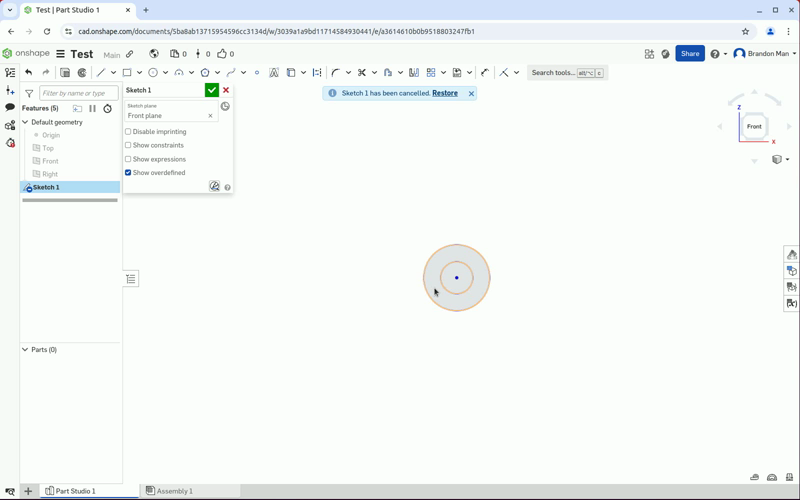
scroll(6)
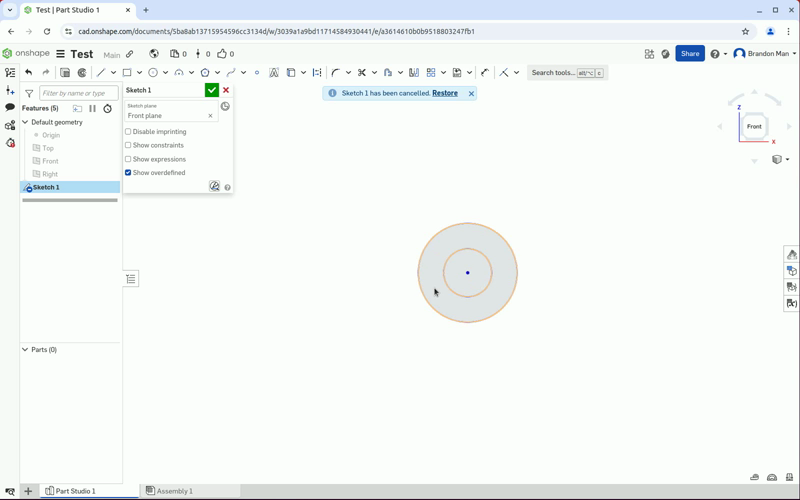
scroll(6)
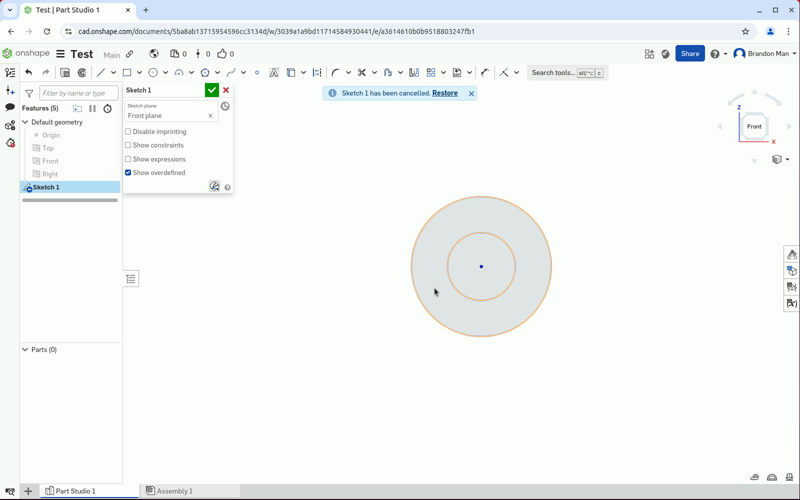
scroll(6)
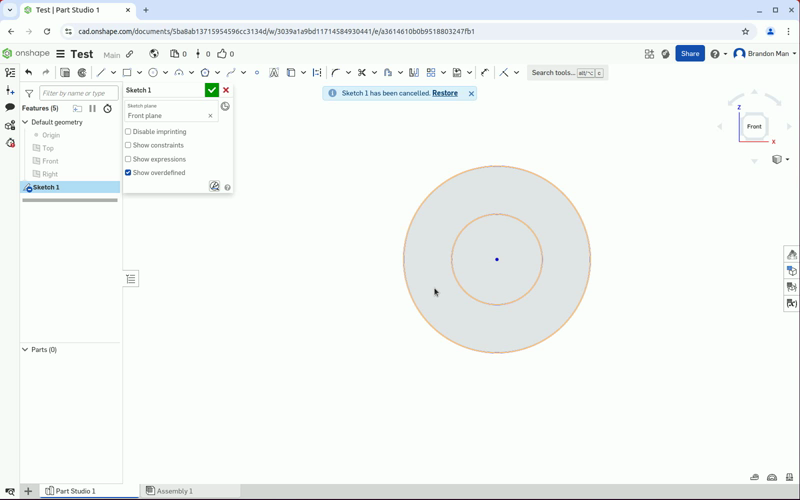
scroll(6)
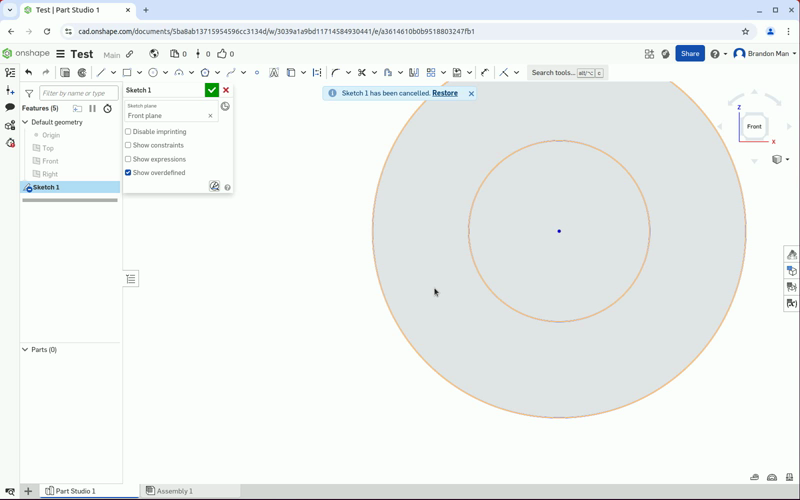
click(434, 287)
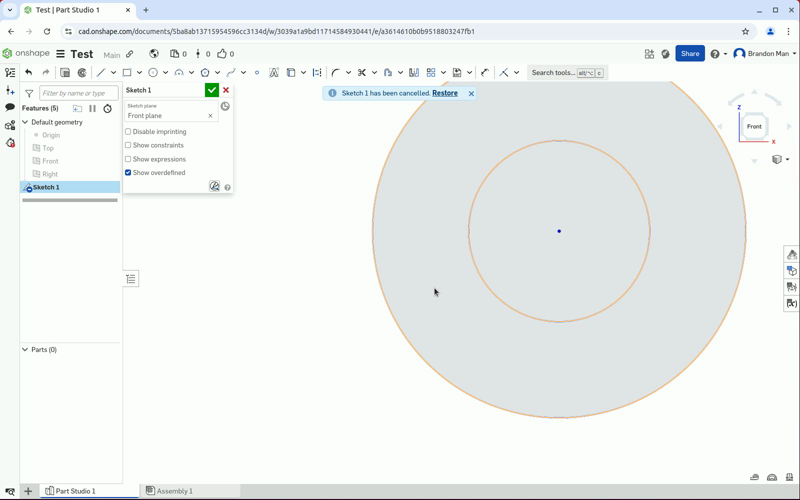
scroll(-6)
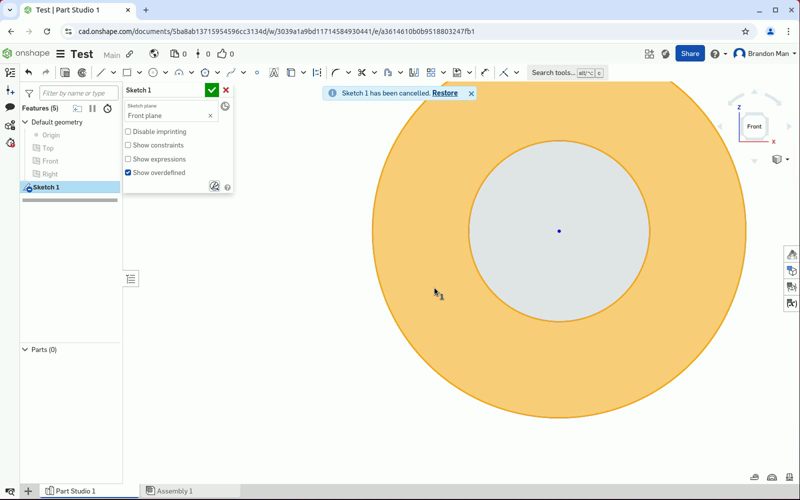
scroll(-6)
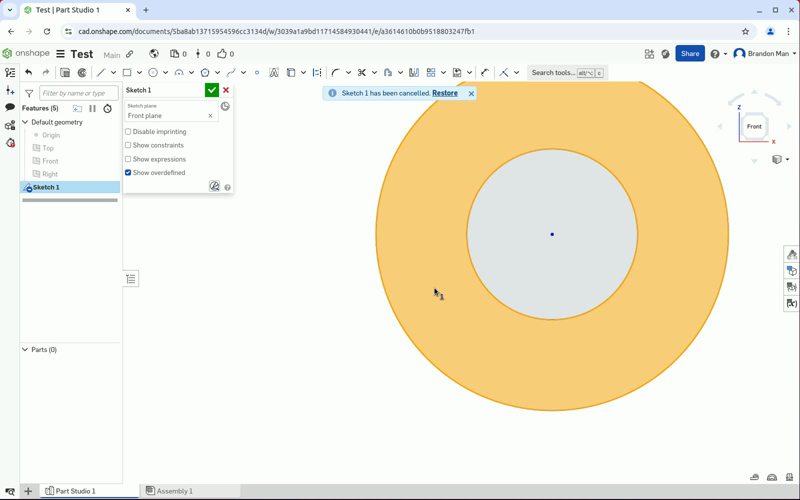
scroll(-6)
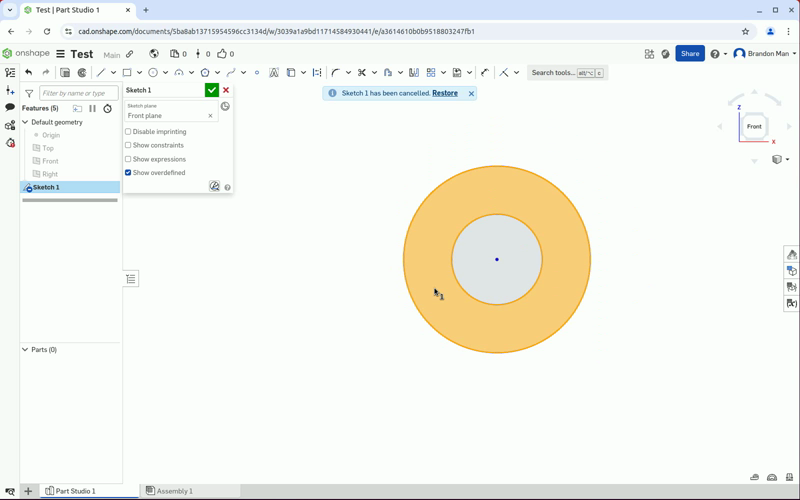
scroll(-6)
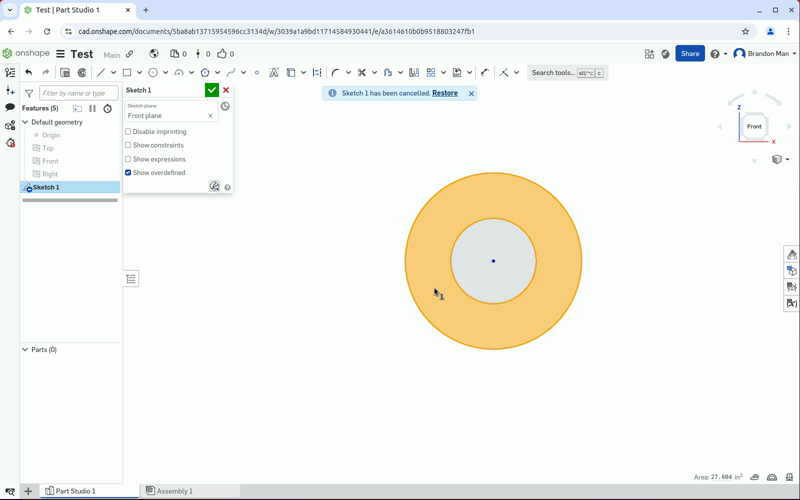
scroll(-6)
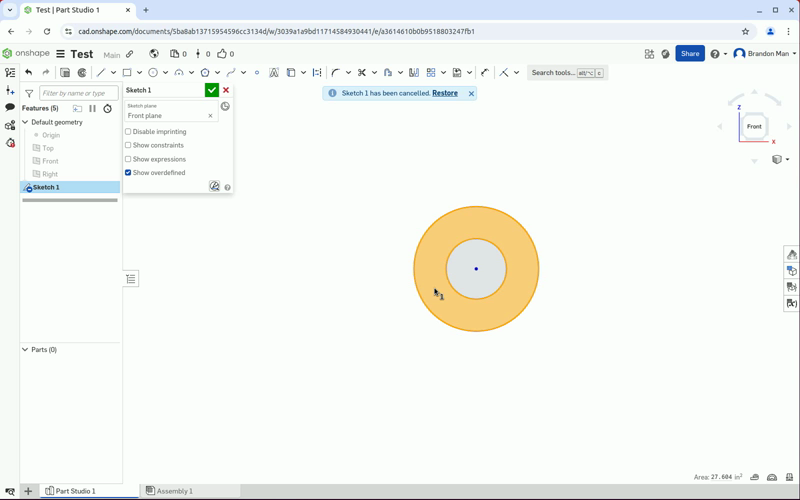
scroll(-6)
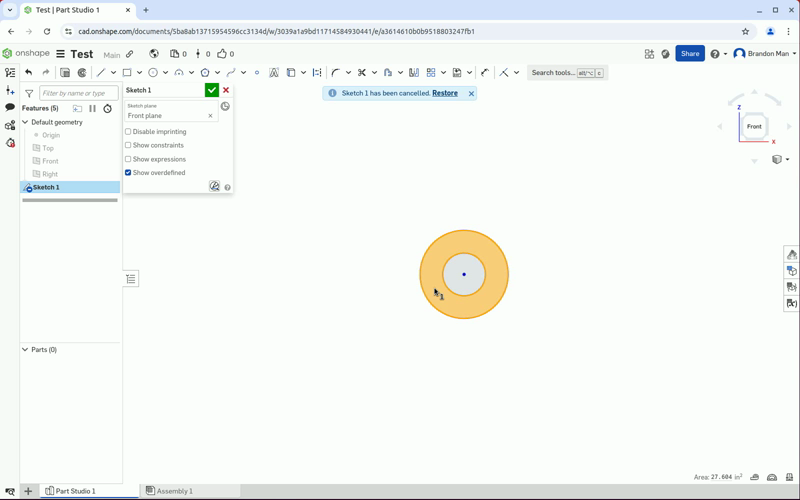
scroll(-6)
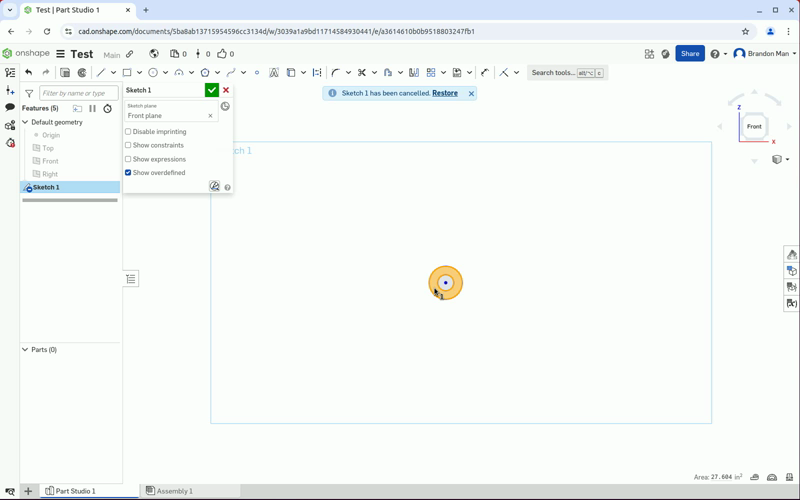
mouse_move(73, 352)
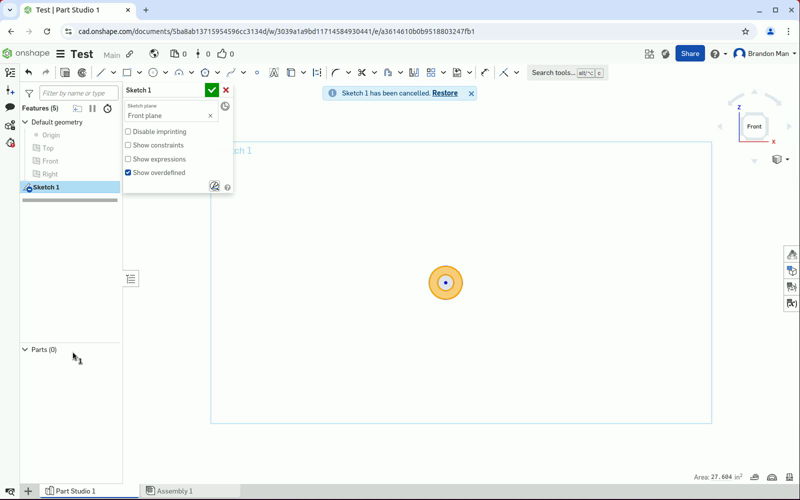
key(shift+y)
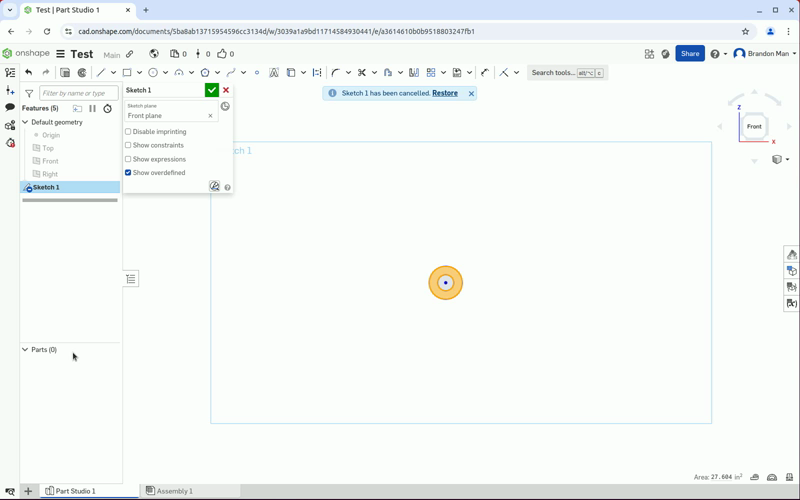
key(shift+e)
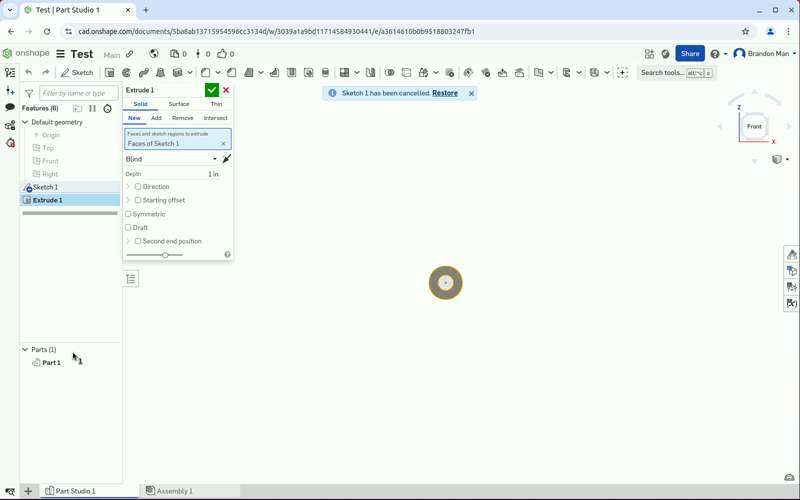
mouse_move(143, 106)
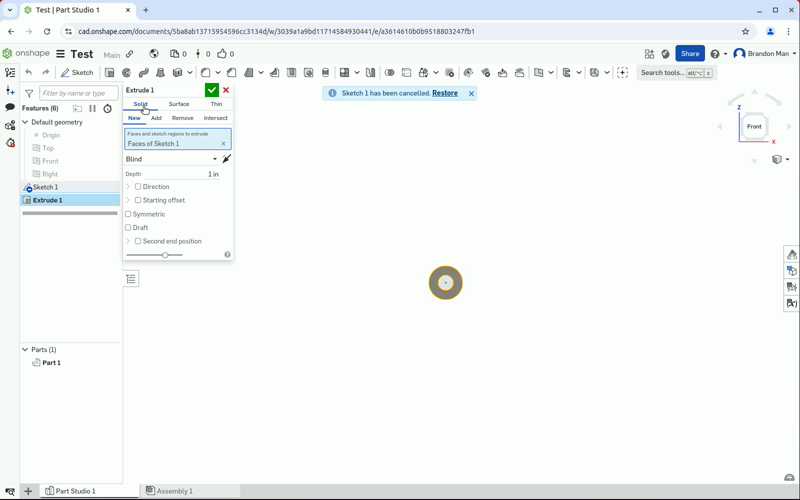
click(143, 106)
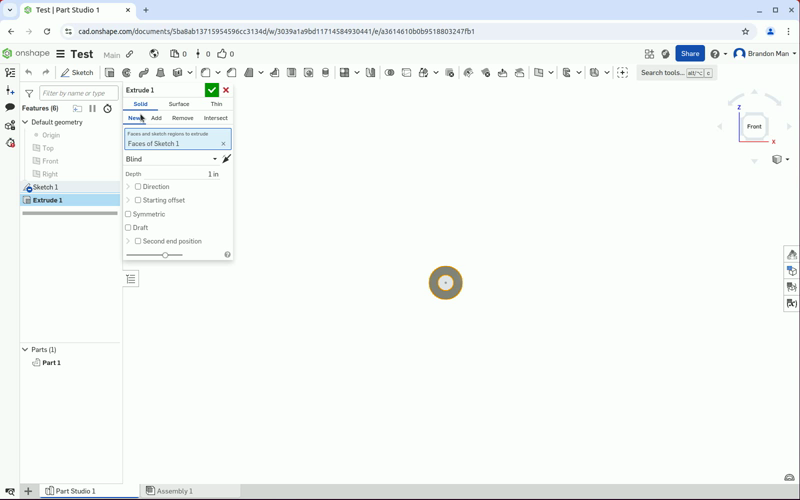
mouse_move(137, 120)
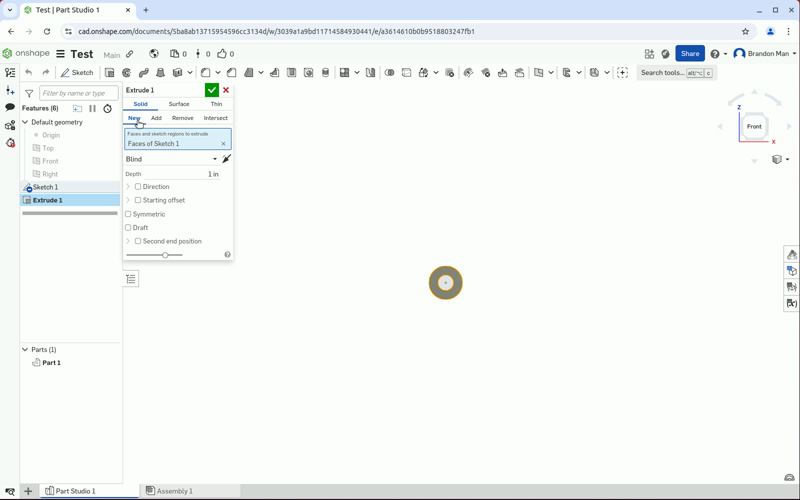
click(137, 120)
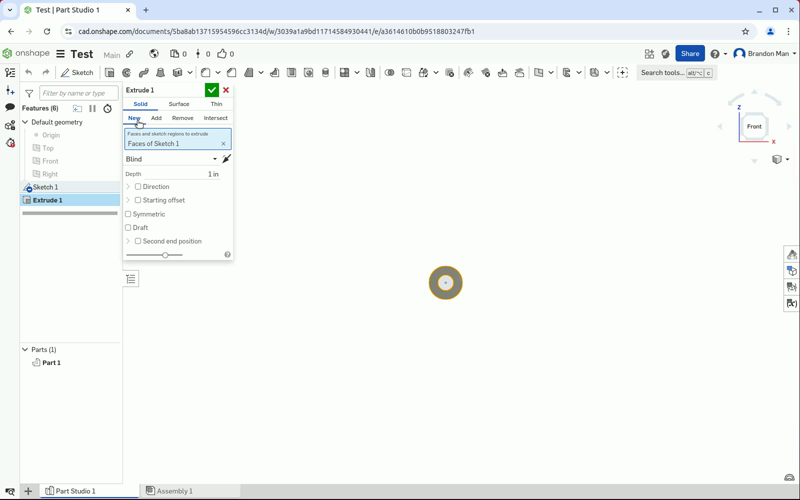
key(tab, 4)
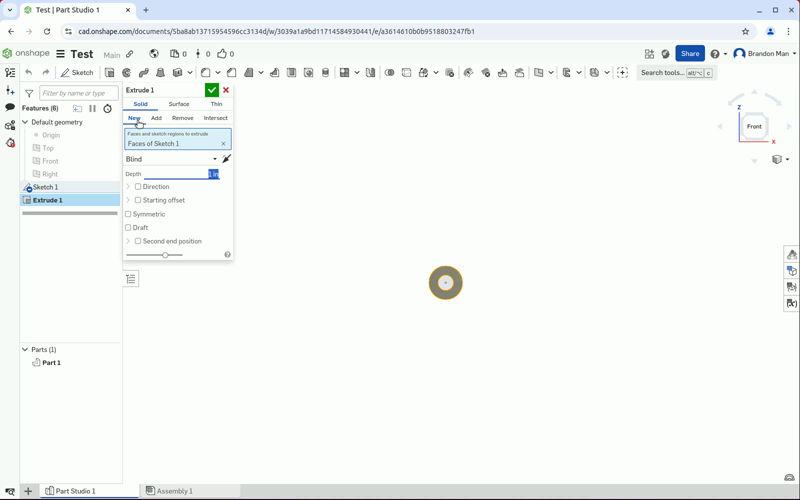
text(4.092)
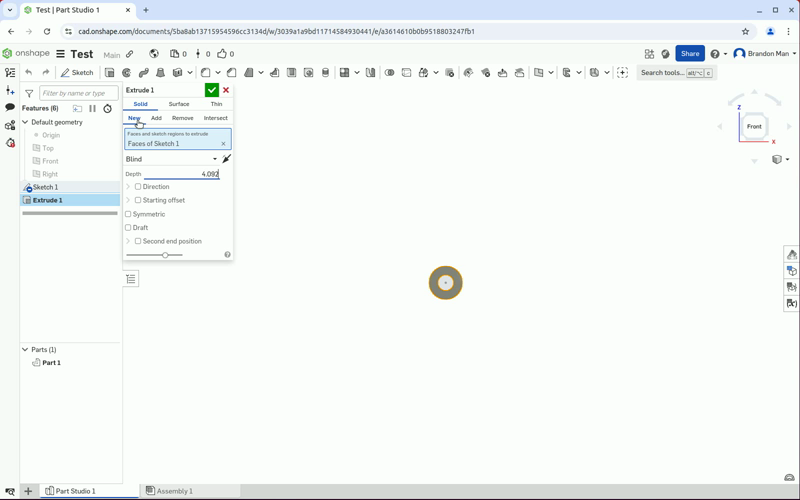
key(enter)
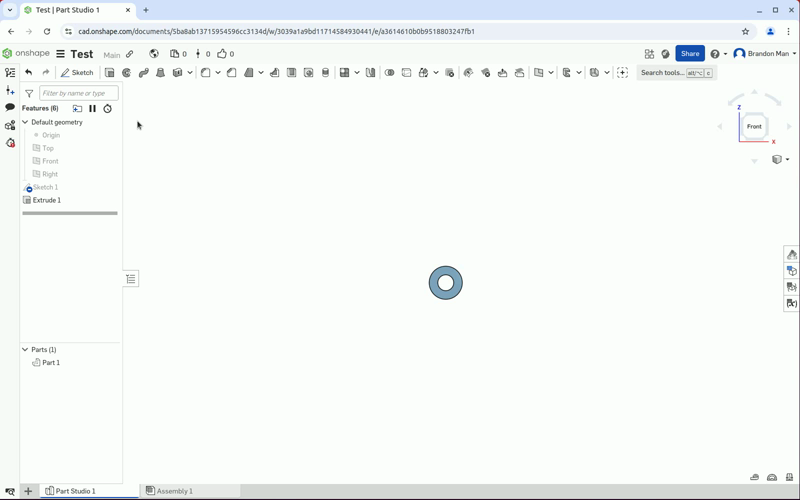
key(shift+h)
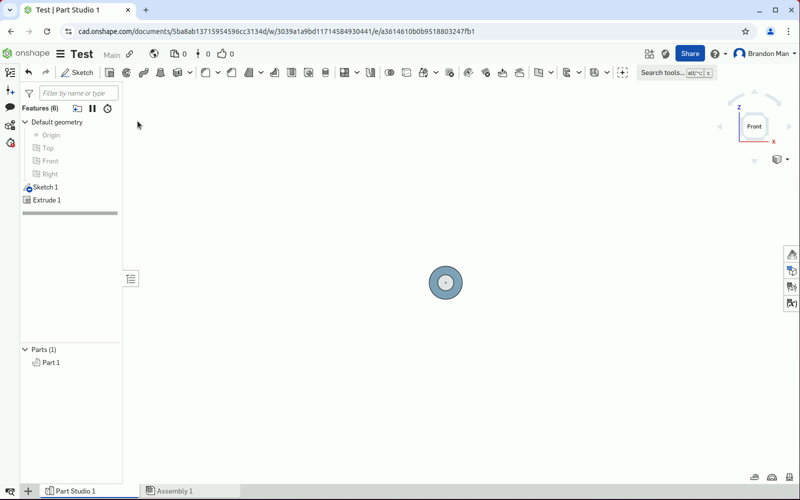
key(shift+h)
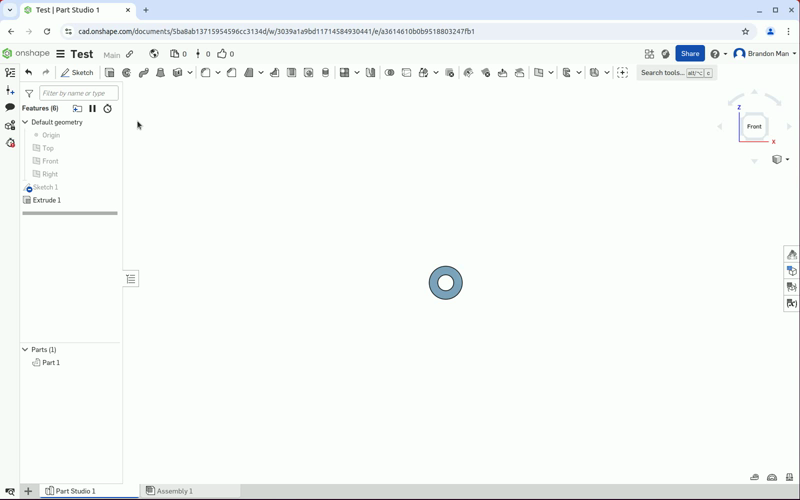
mouse_move(73, 189)
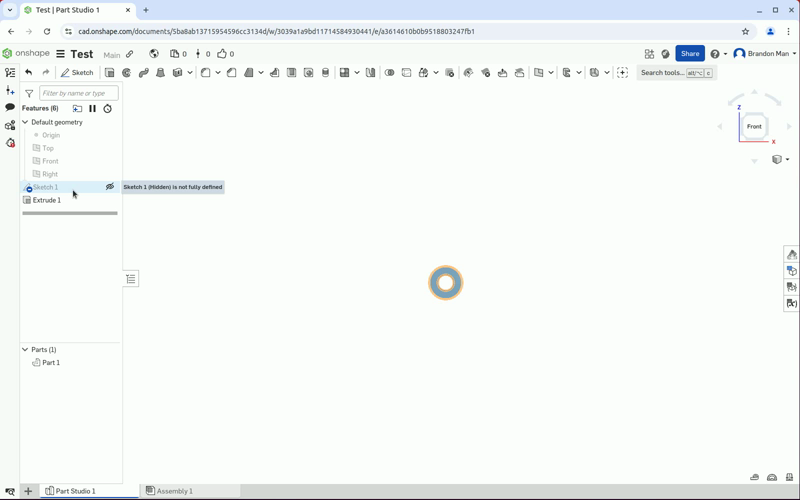
click(73, 189)
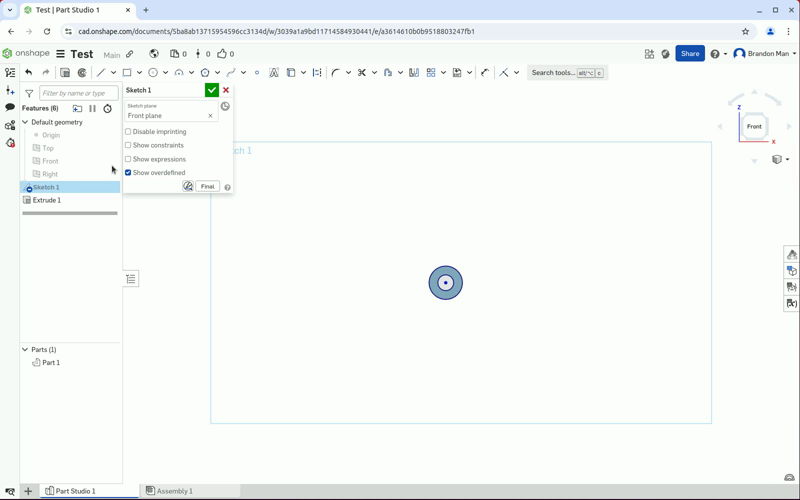
mouse_move(229, 92)
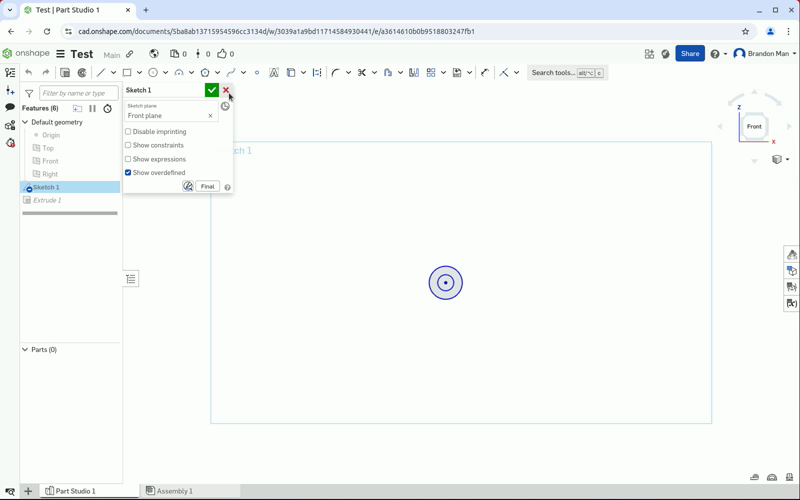
click(229, 92)
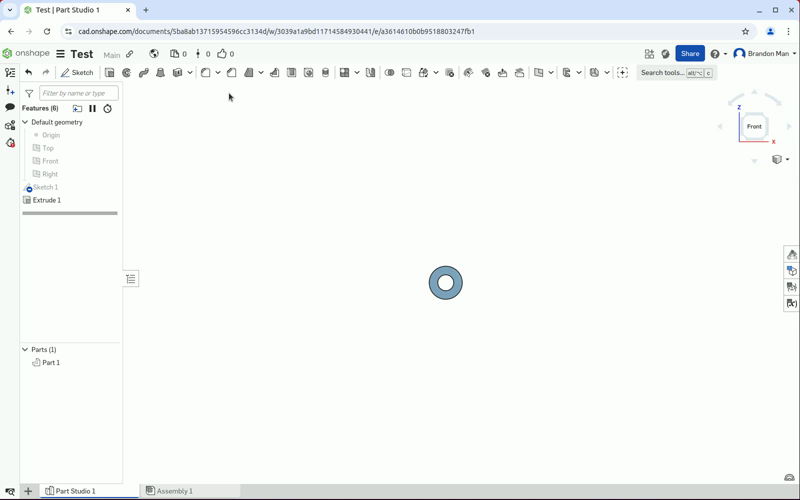
mouse_move(73, 352)
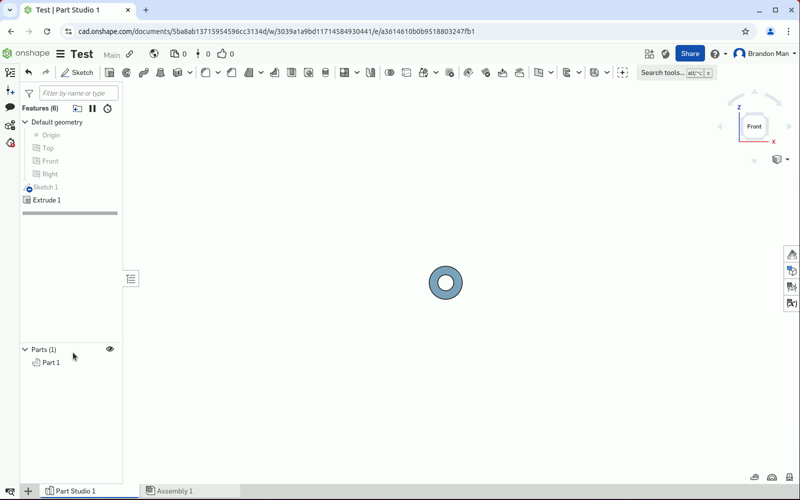
key(y)
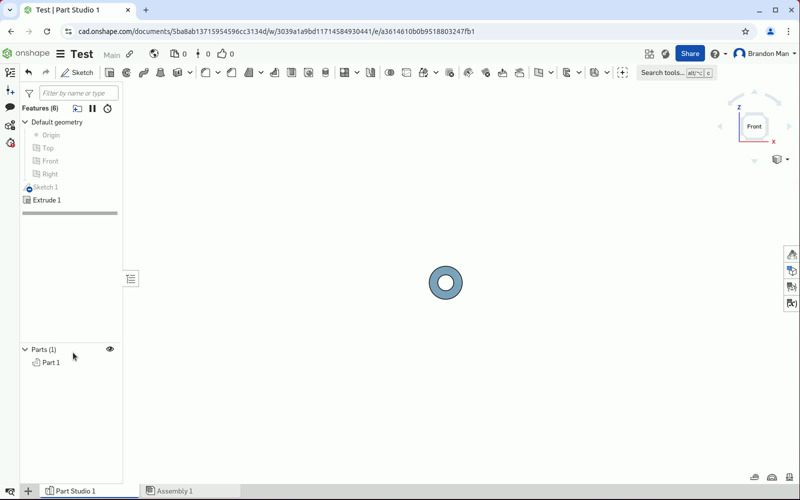
key(shift+p)
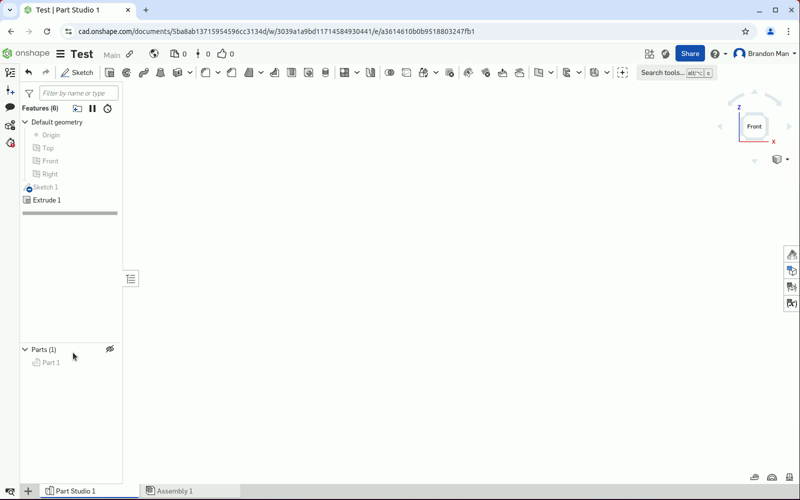
key(space)
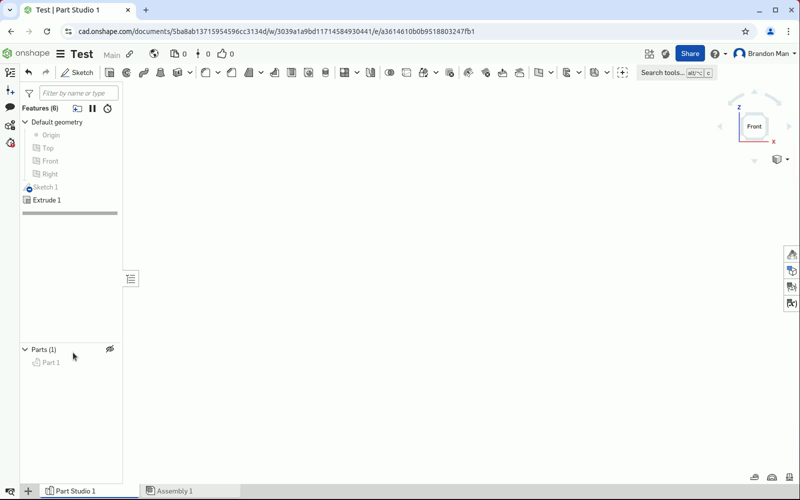
key_down(shift)
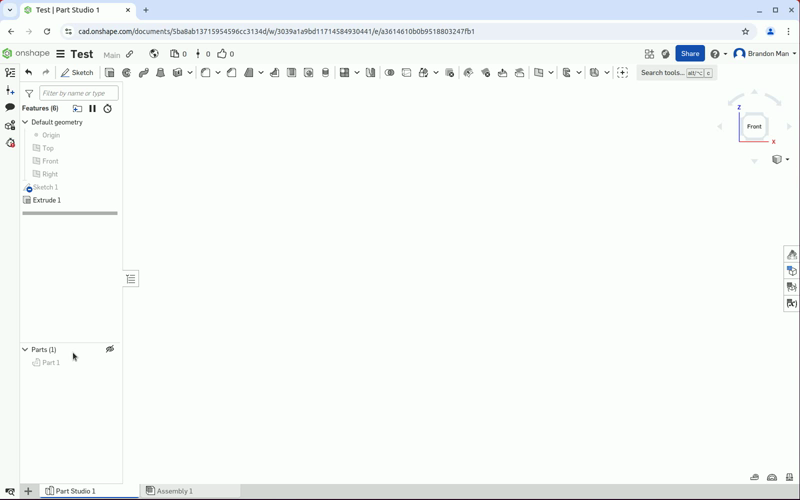
key(down)
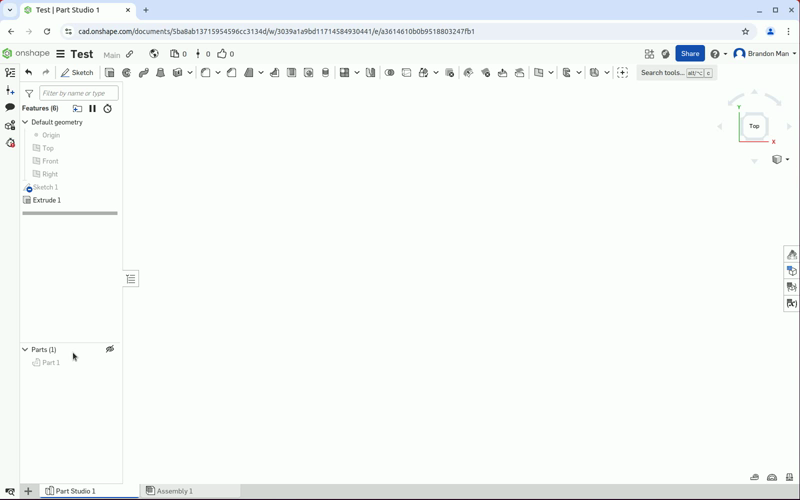
key_up(shift)
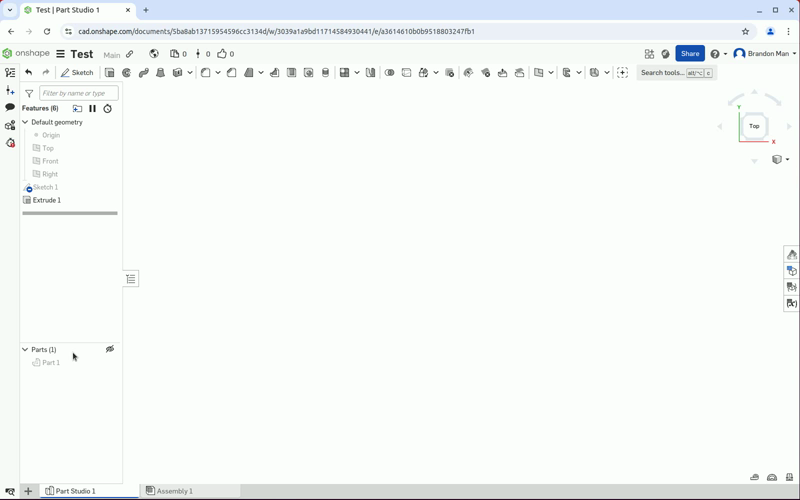
mouse_move(73, 352)
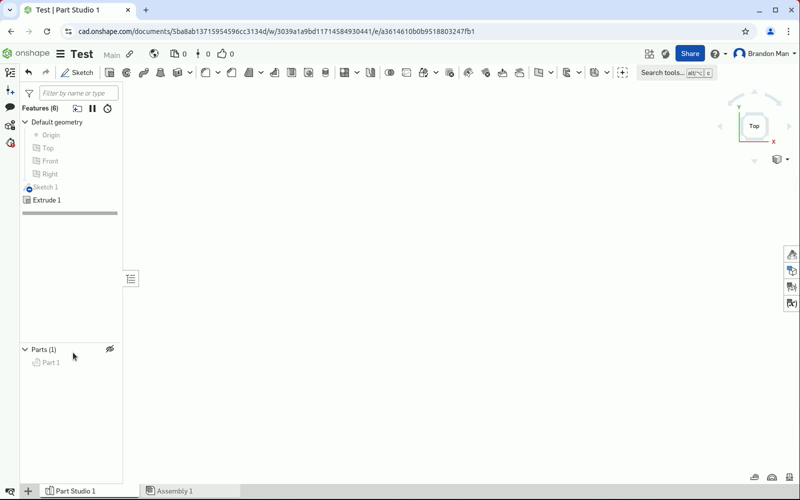
key(shift+y)
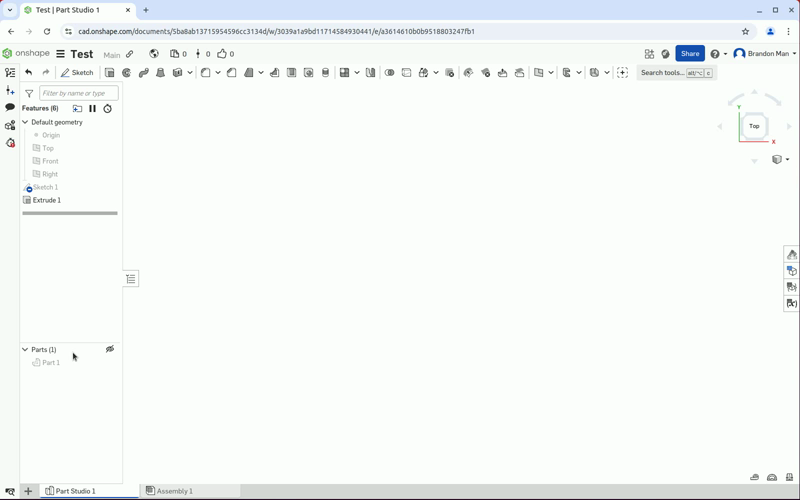
key(shift+s)
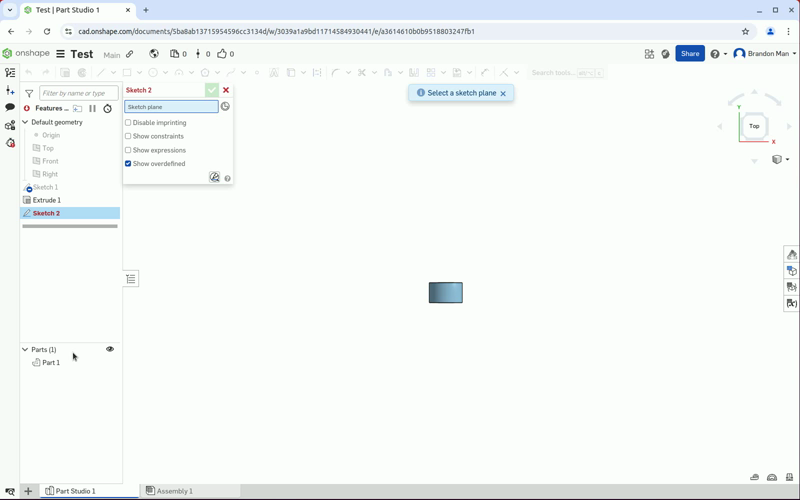
mouse_move(73, 150)
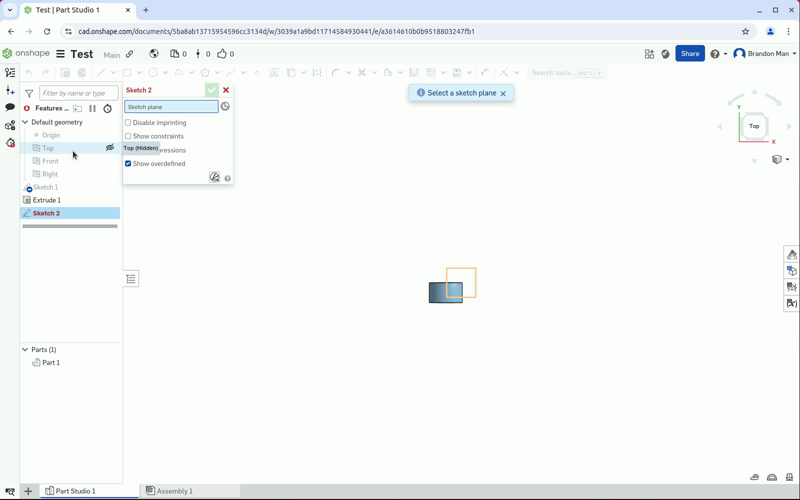
click(73, 150)
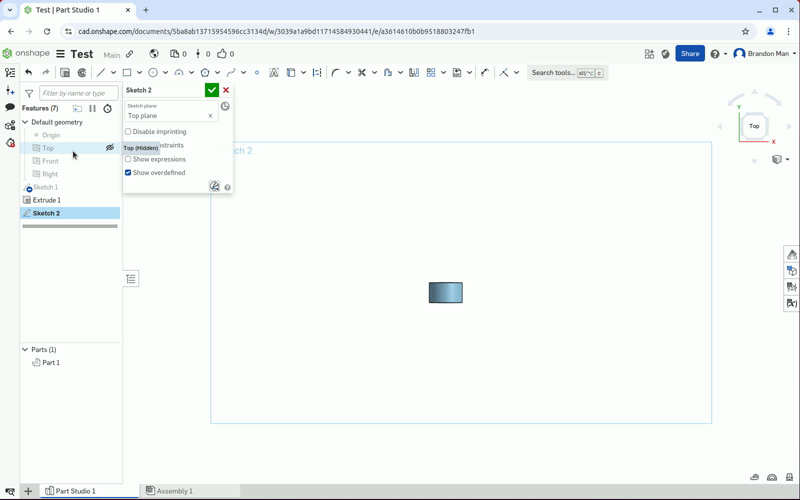
mouse_move(73, 352)
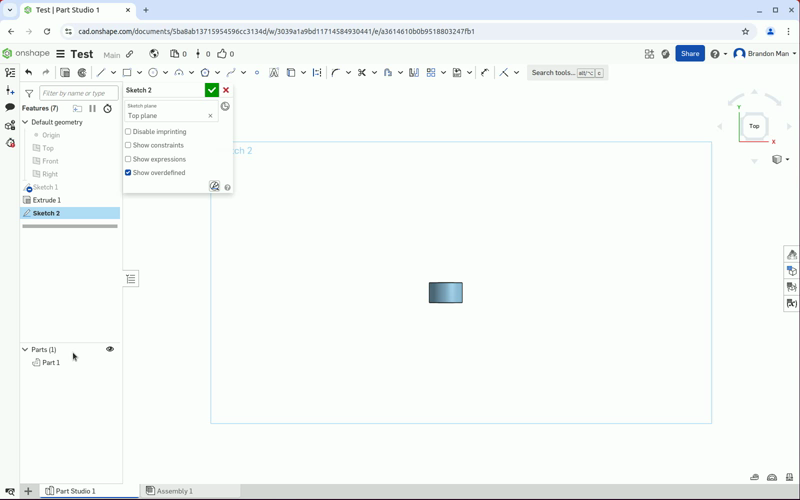
key(y)
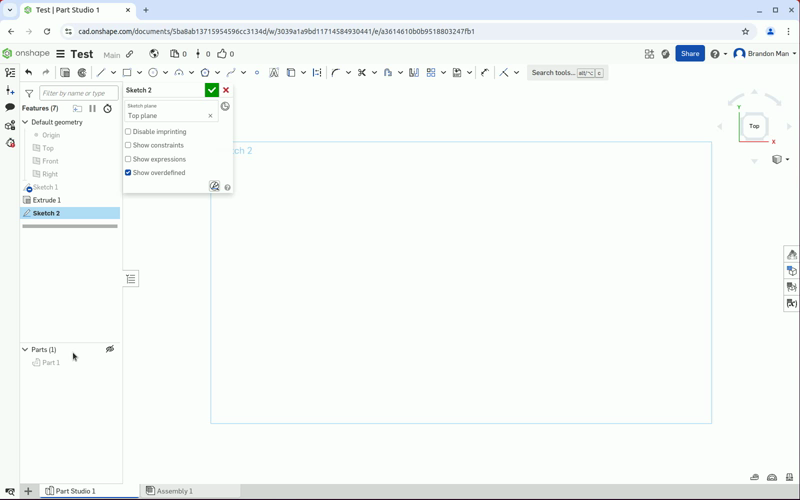
key(l)
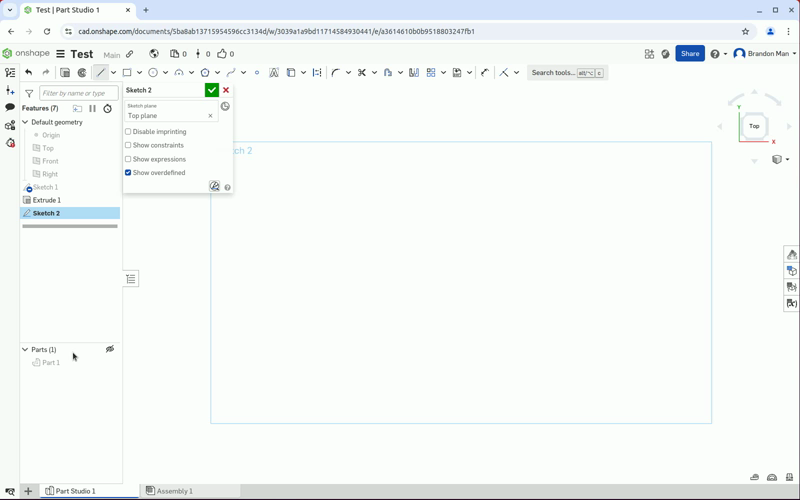
key_down(shift)
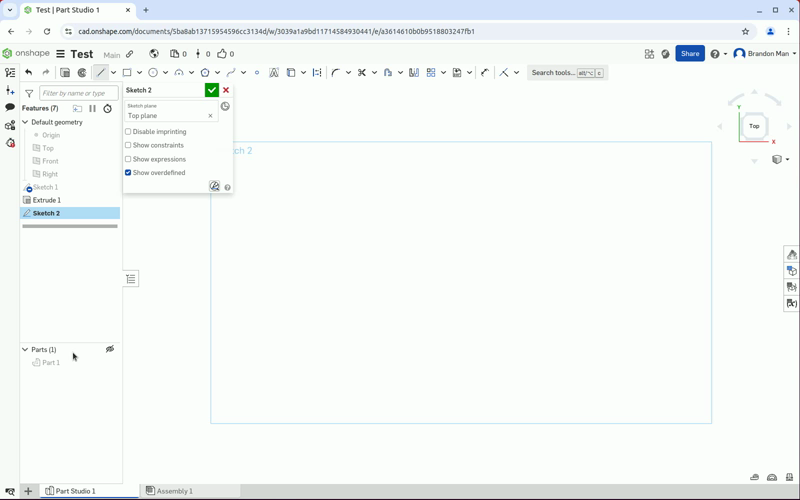
mouse_move(452, 293)
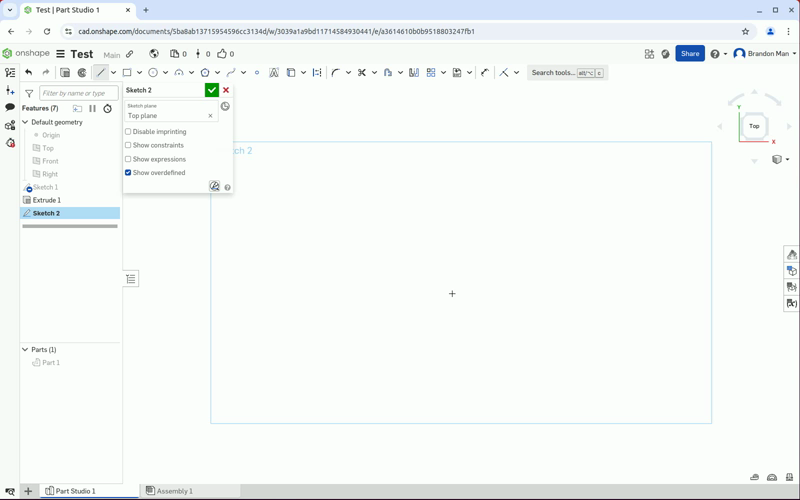
click(452, 293)
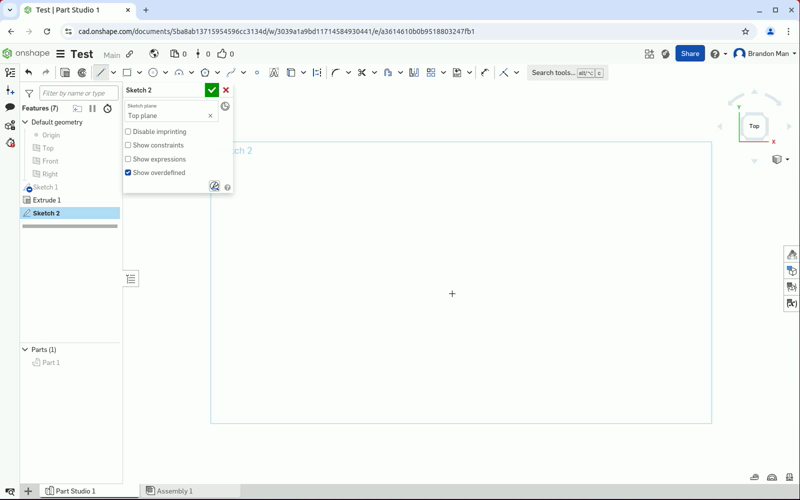
key_up(shift)
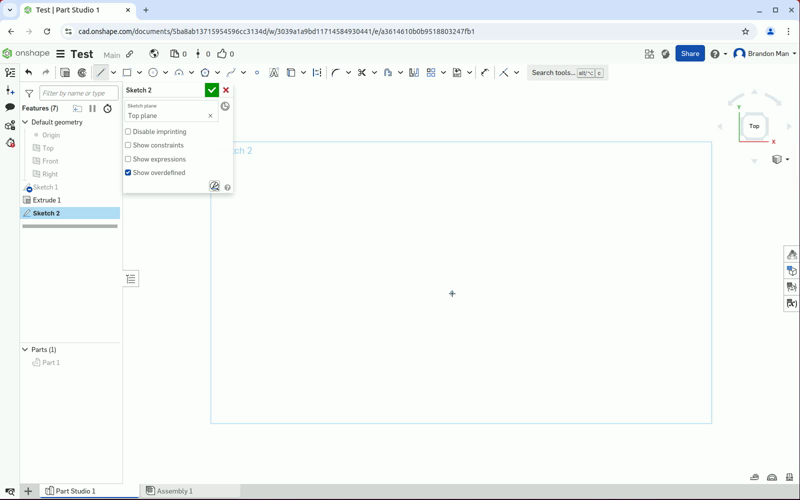
key_down(shift)
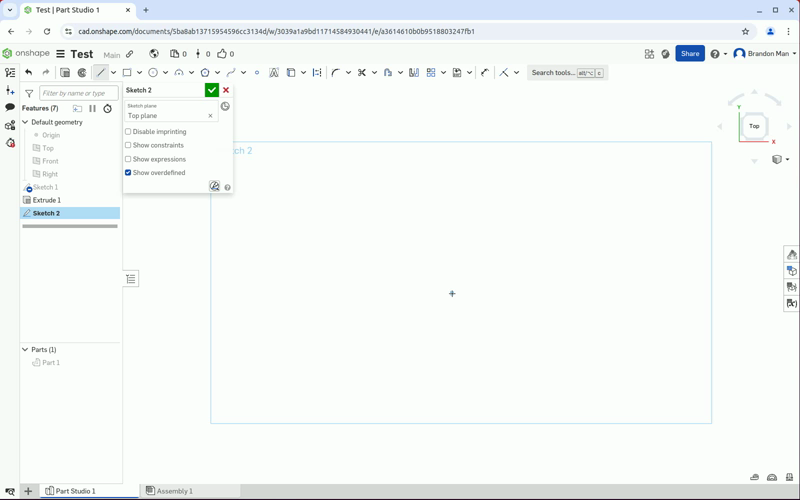
mouse_move(573, 293)
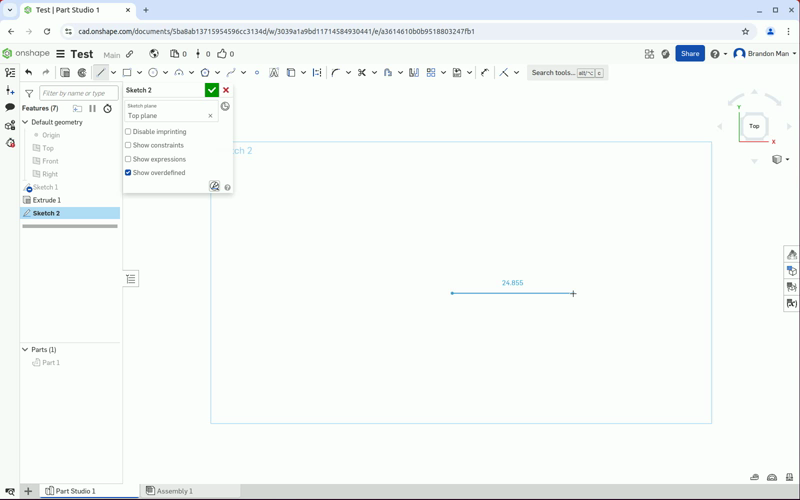
click(573, 293)
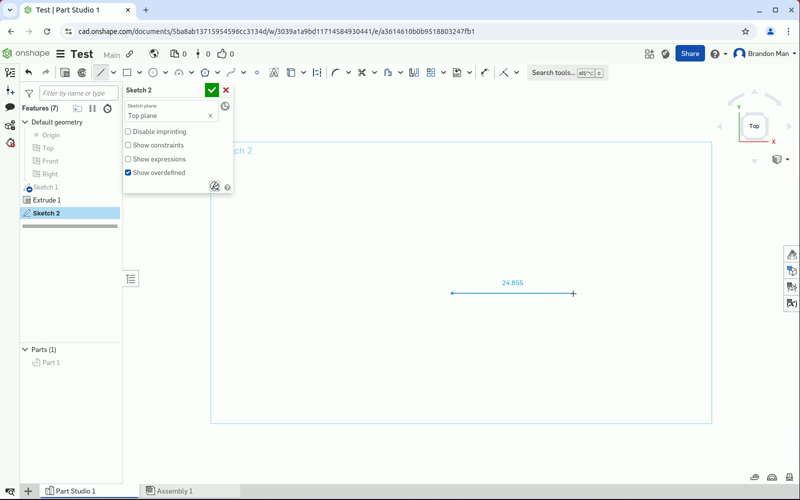
key_up(shift)
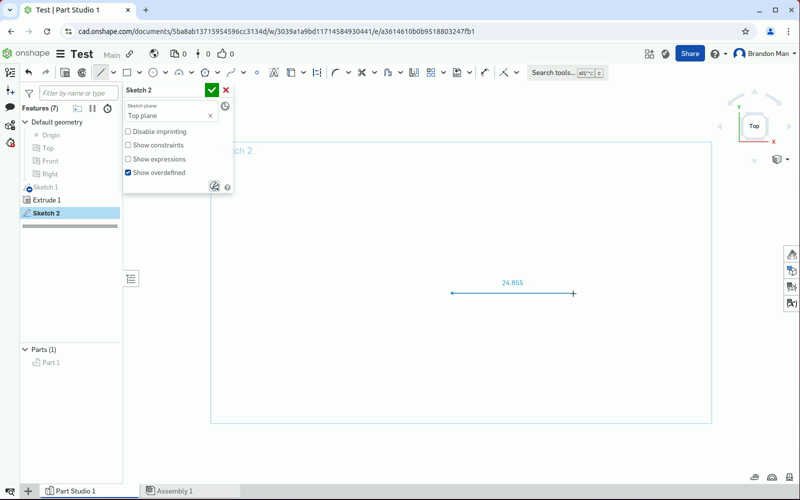
key_down(shift)
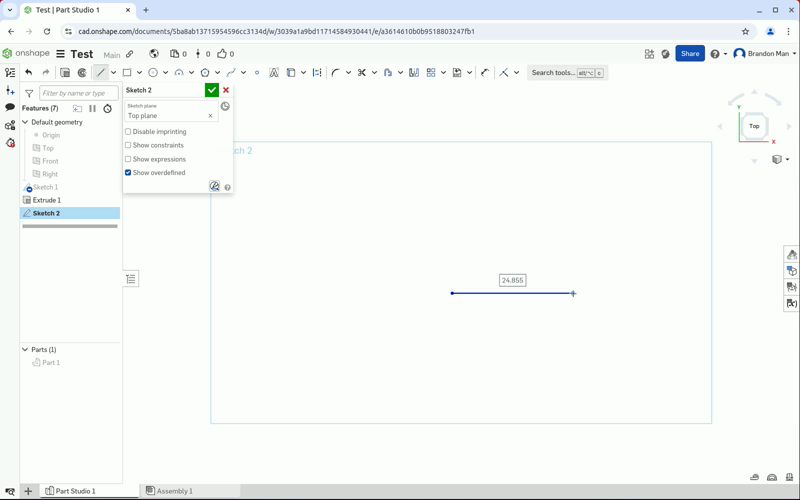
mouse_move(589, 293)
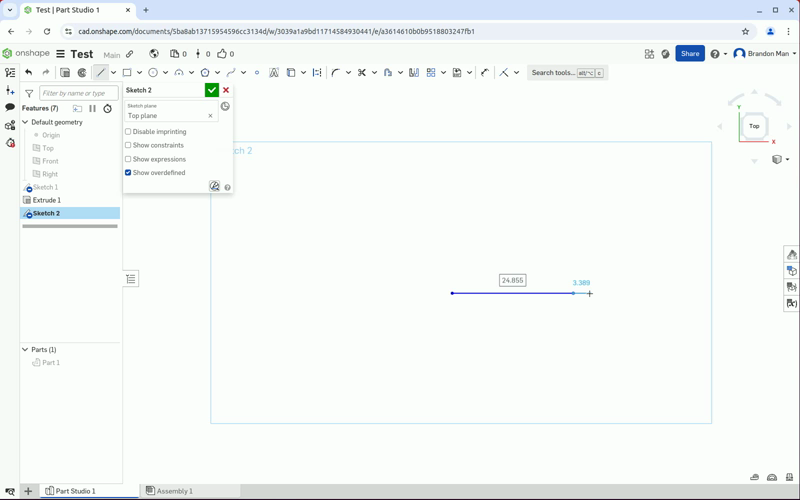
mouse_move(573, 273)
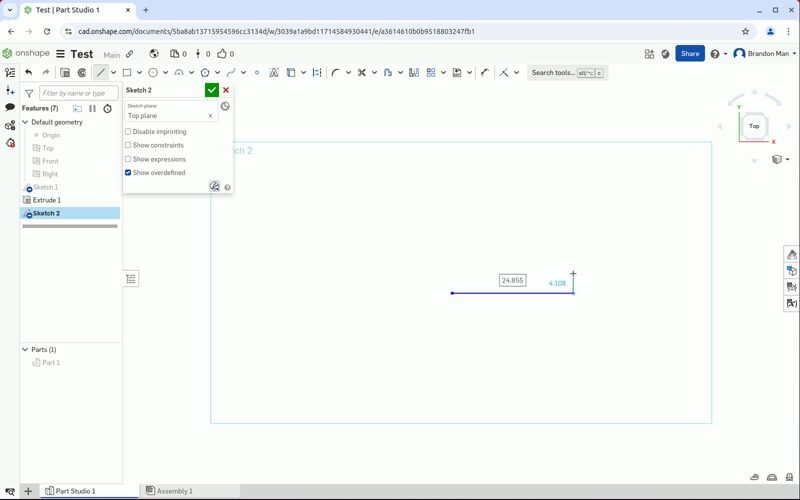
click(573, 273)
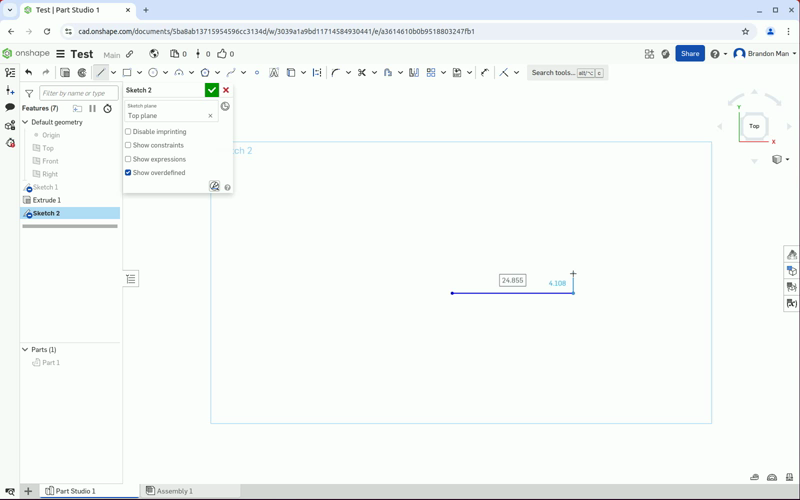
key_up(shift)
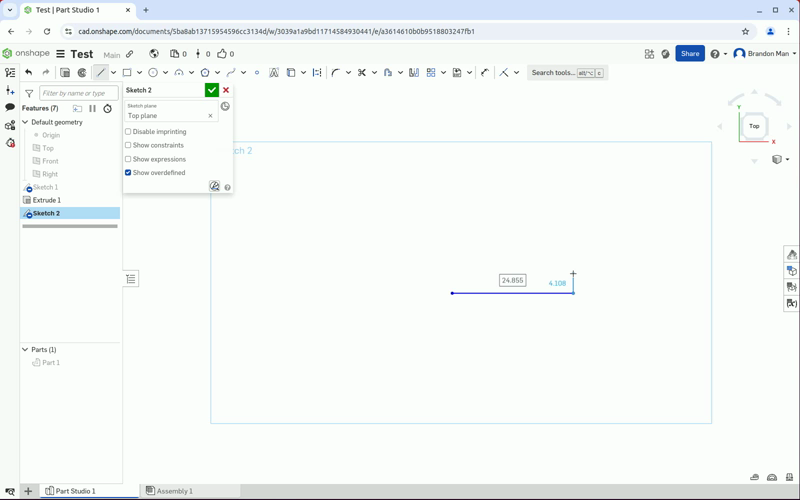
key_down(shift)
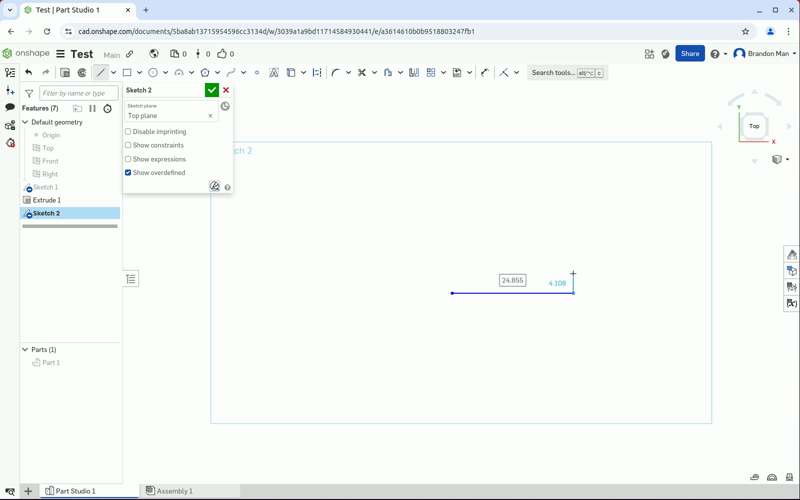
mouse_move(452, 273)
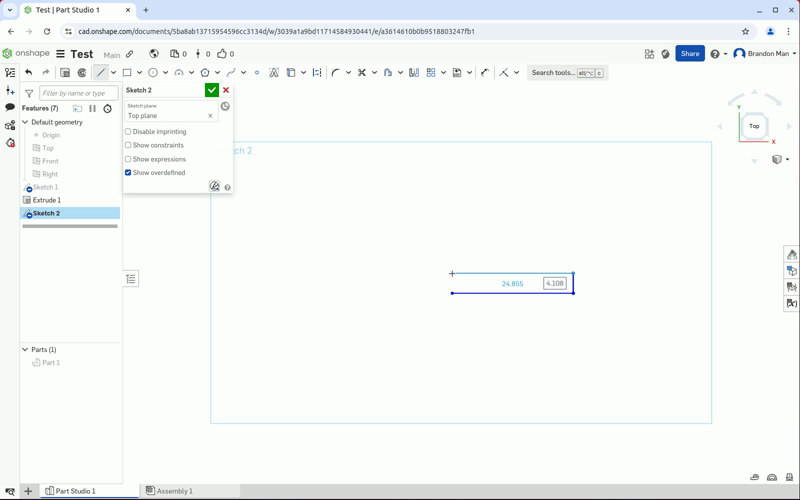
click(452, 273)
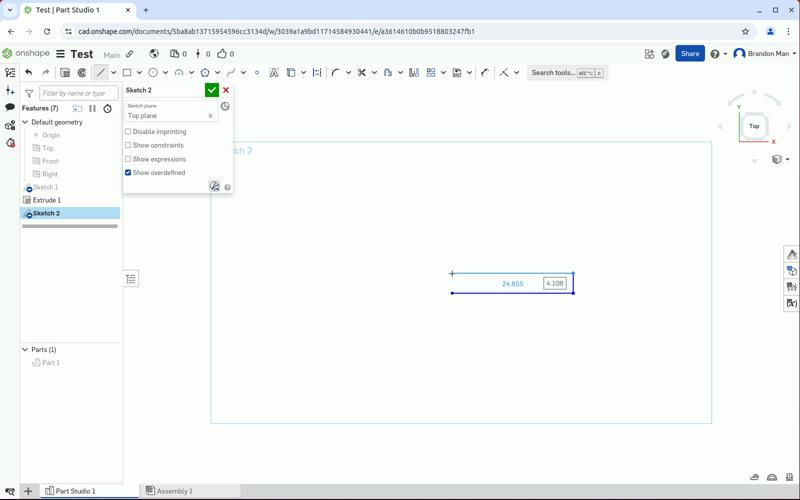
key_up(shift)
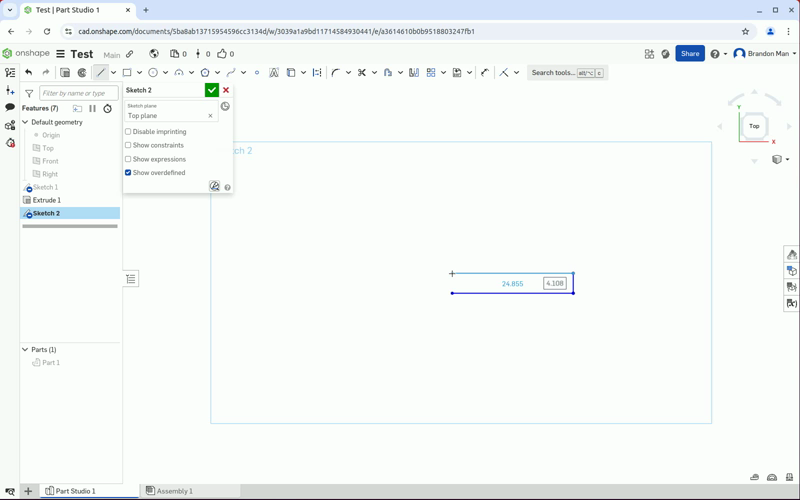
mouse_move(482, 273)
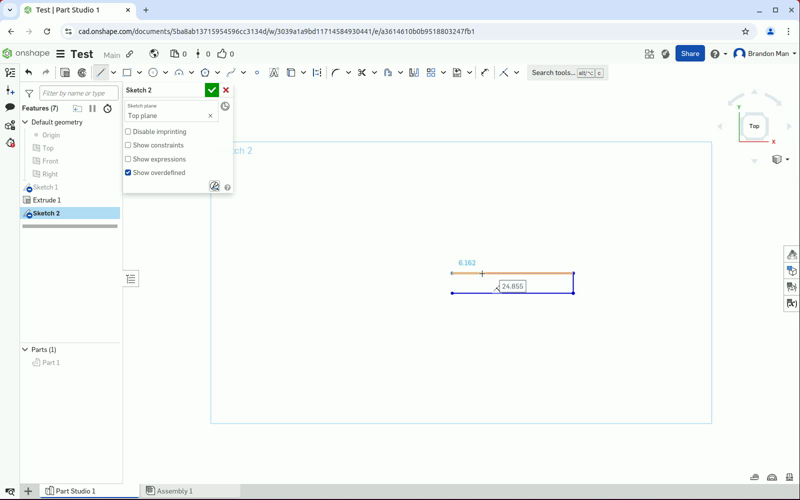
key_down(shift)
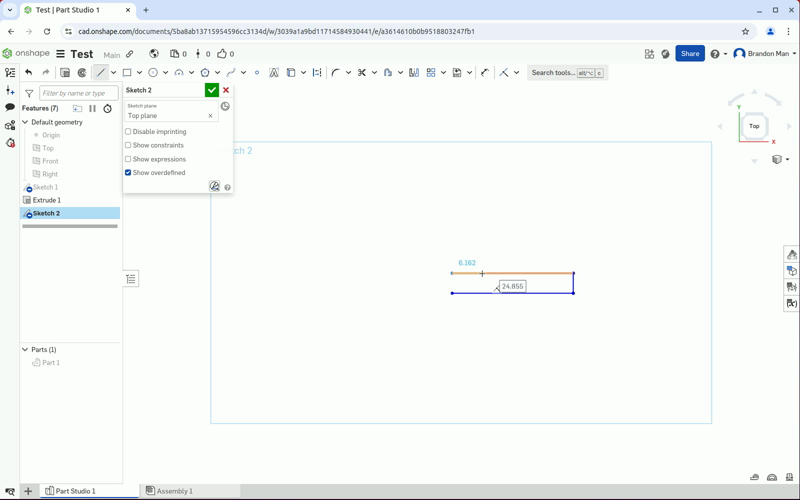
mouse_move(452, 293)
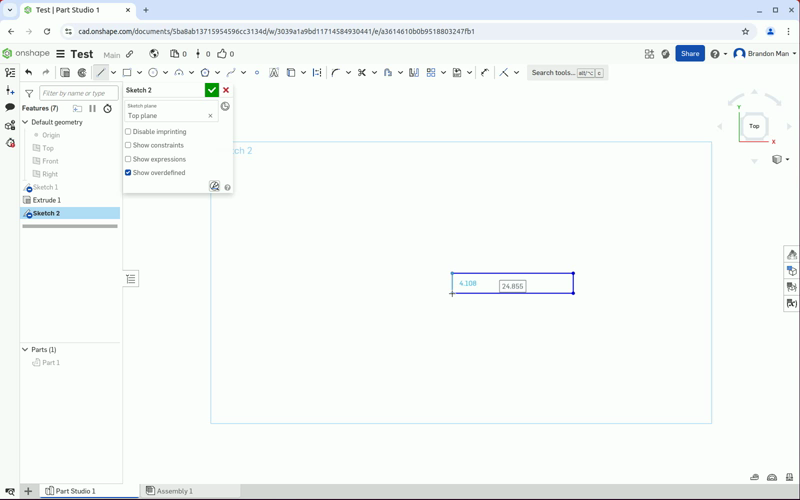
key_up(shift)
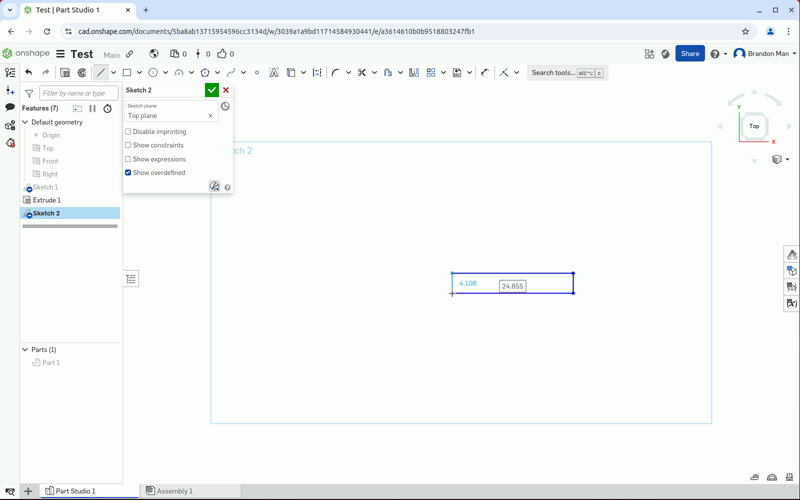
click(452, 293)
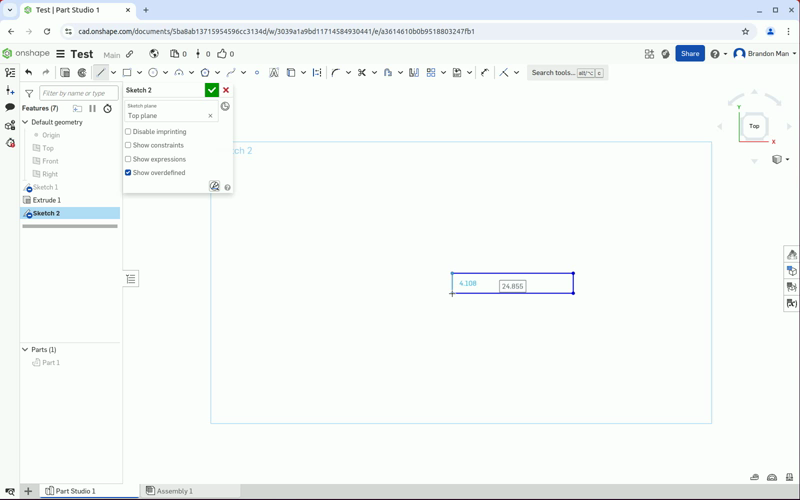
key(esc)
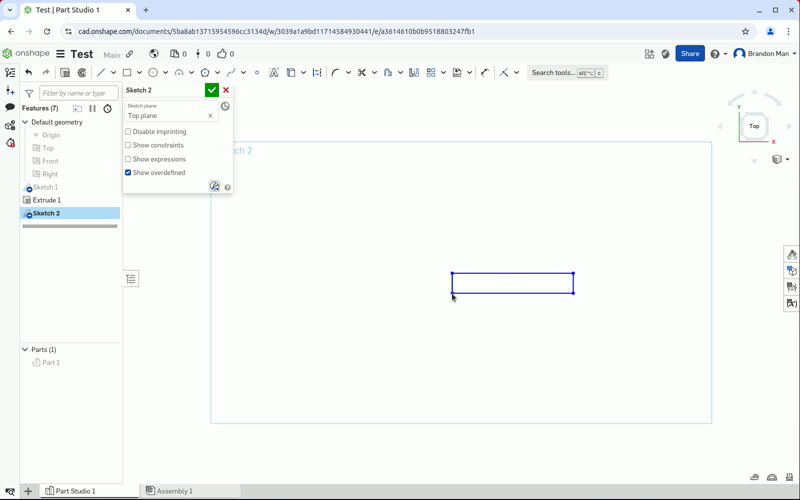
mouse_move(493, 282)
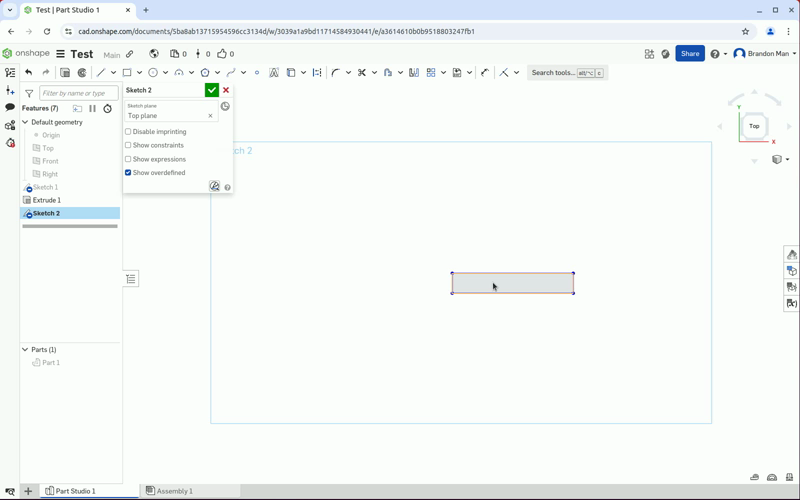
click(493, 282)
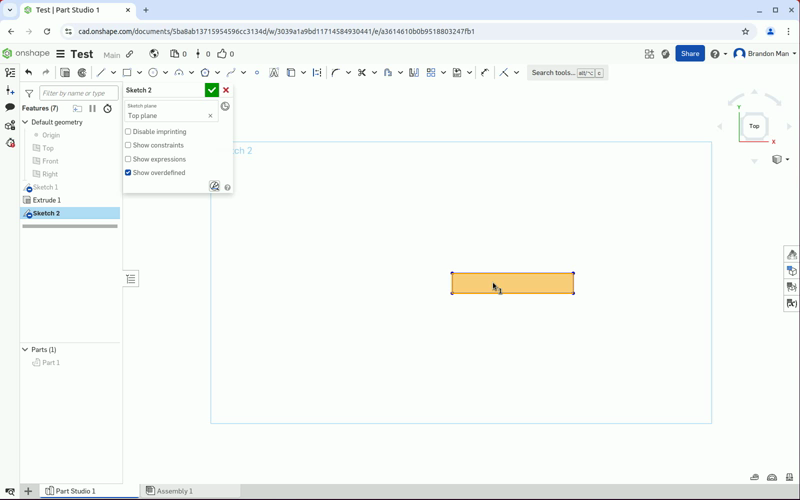
mouse_move(73, 352)
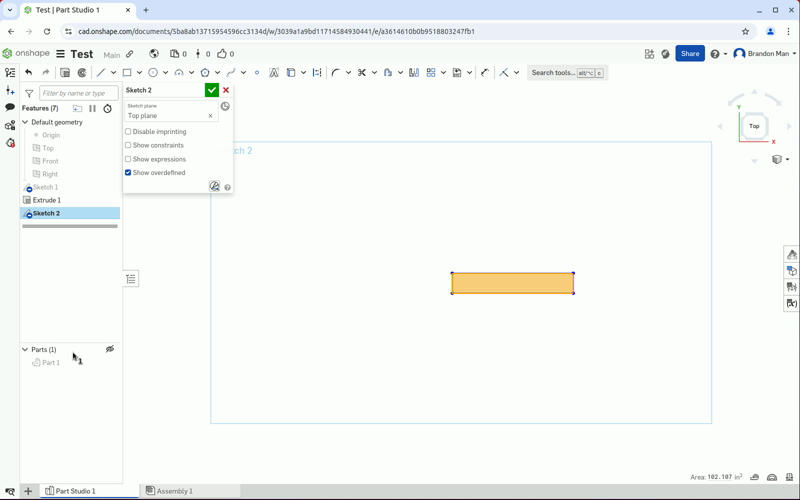
key(shift+y)
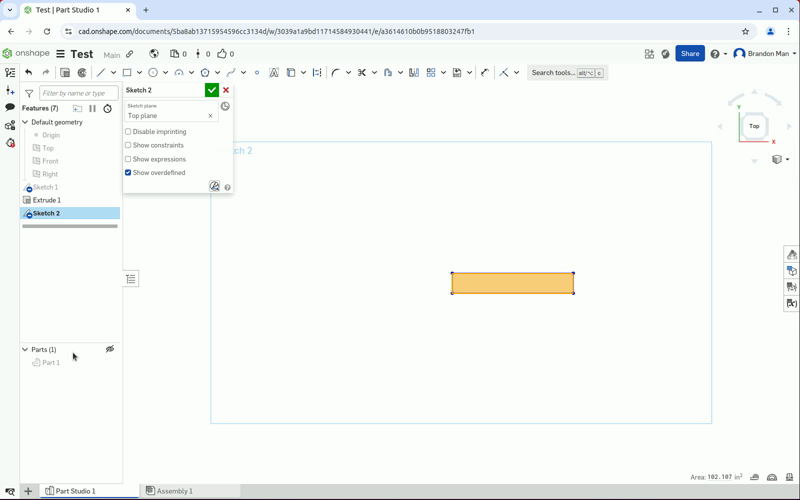
key(shift+e)
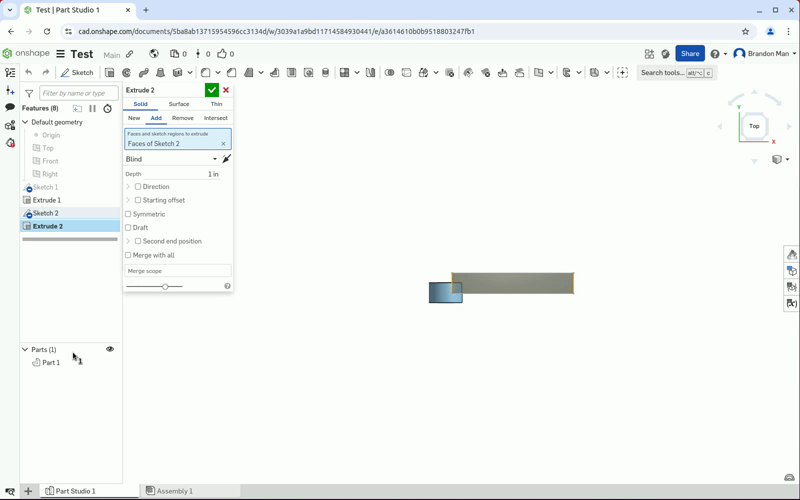
mouse_move(143, 106)
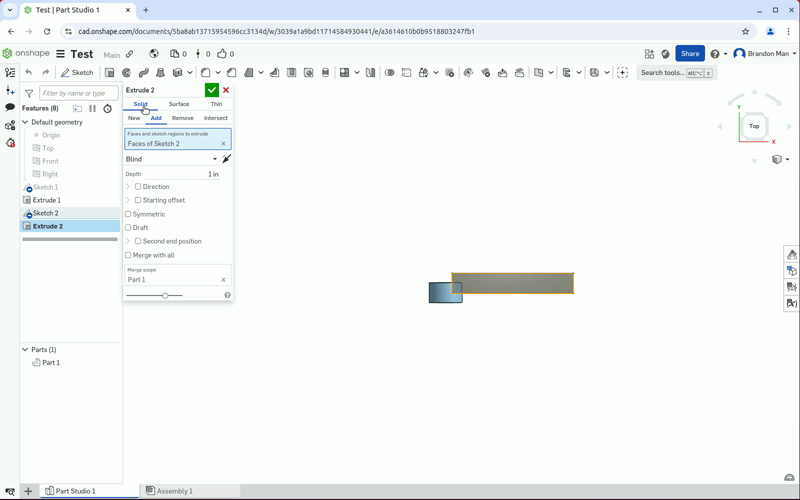
click(143, 106)
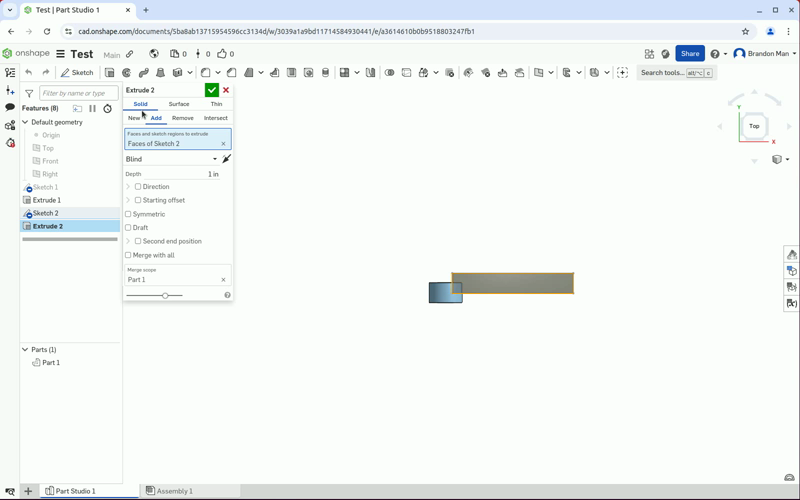
mouse_move(137, 120)
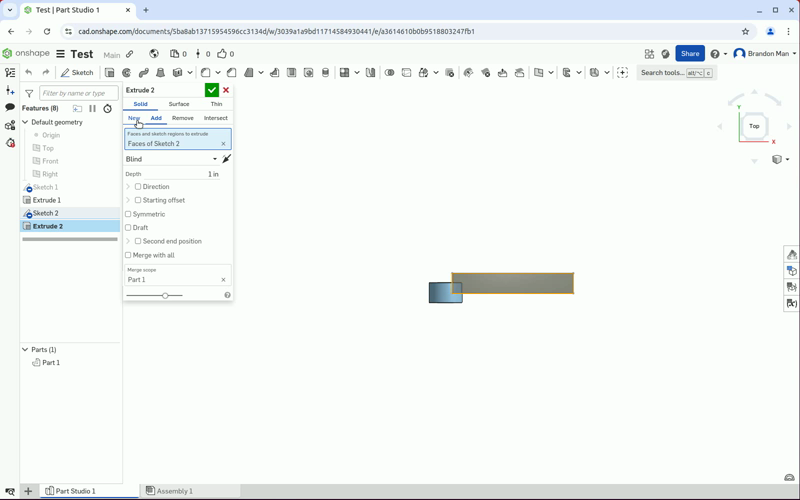
click(137, 120)
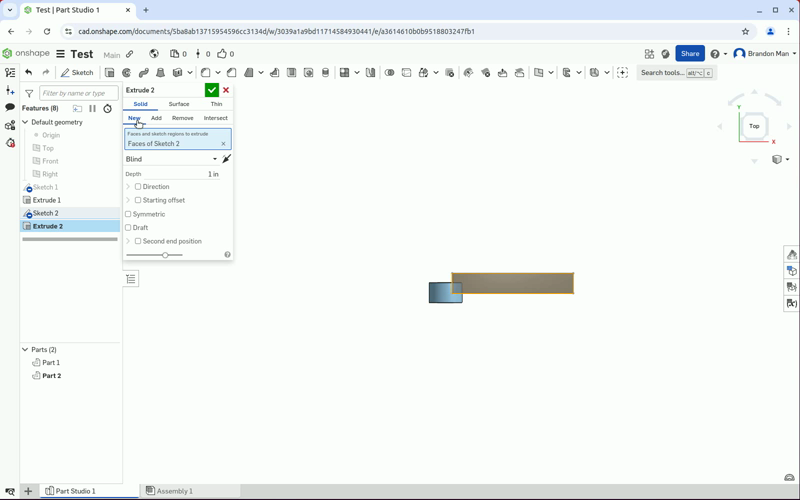
key(tab, 4)
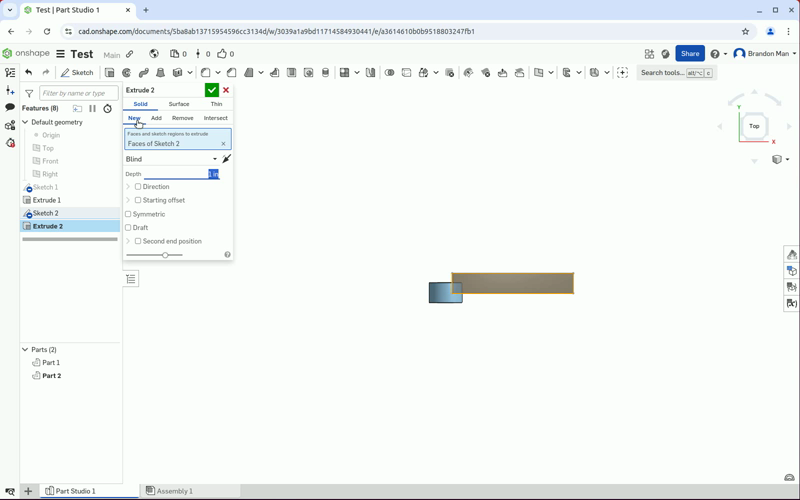
text(1.685)
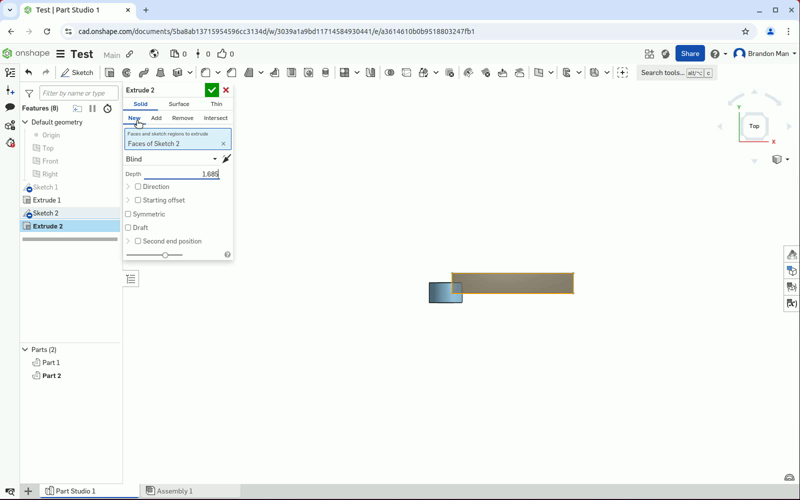
key(enter)
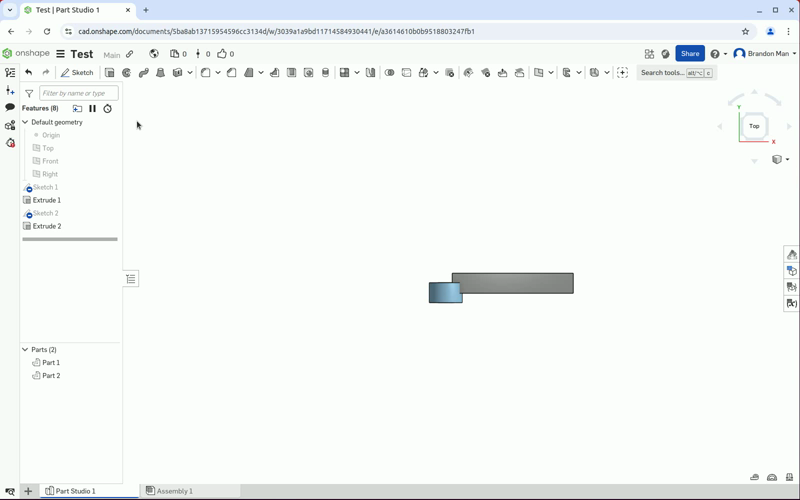
key(shift+h)
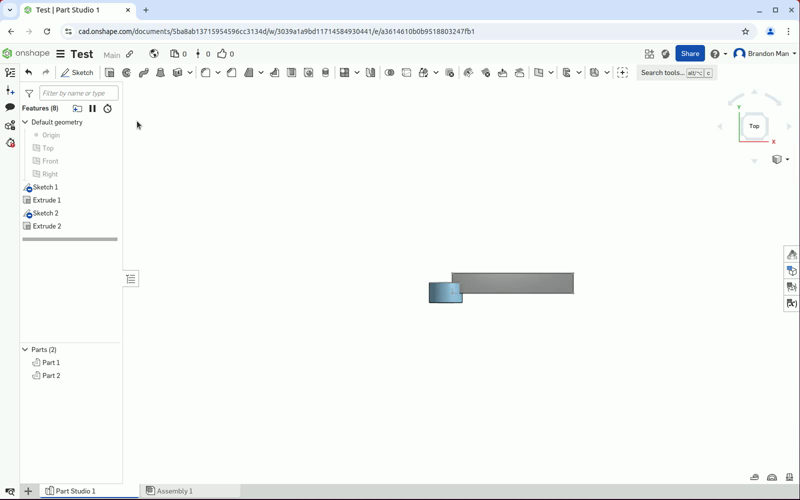
key(shift+h)
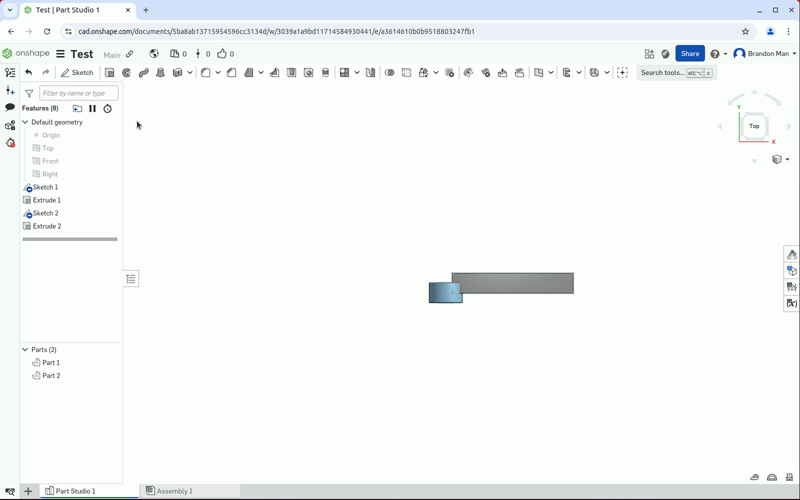
key(shift+7)
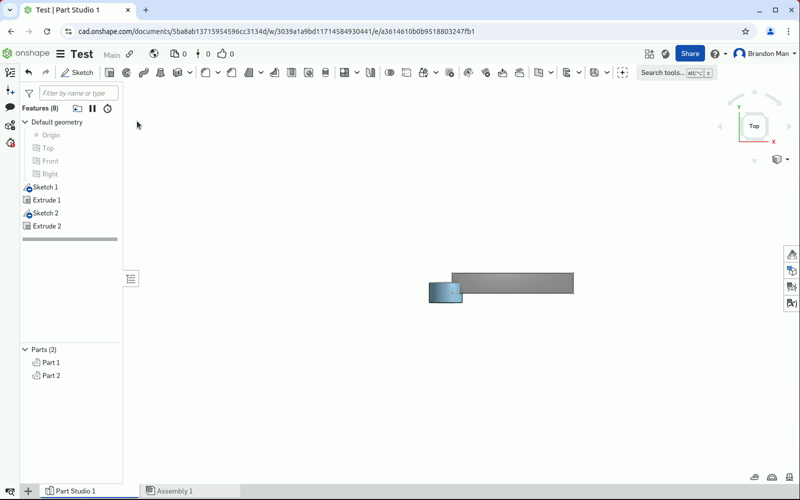
key(up, 3)
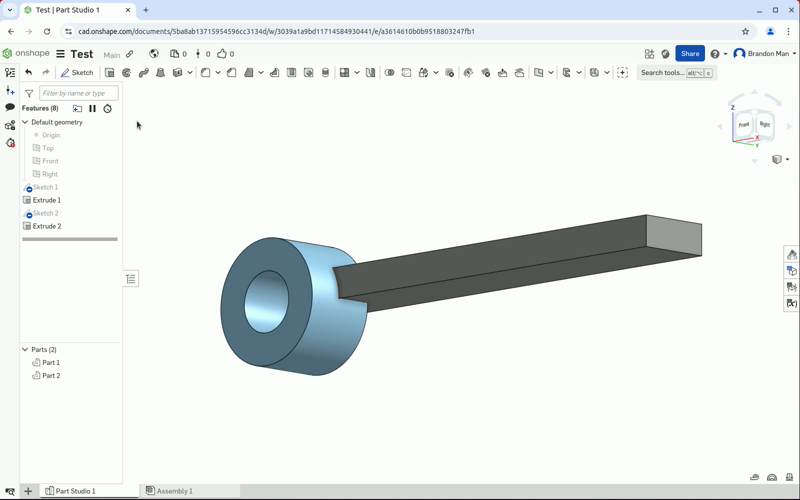
key(left, 3)
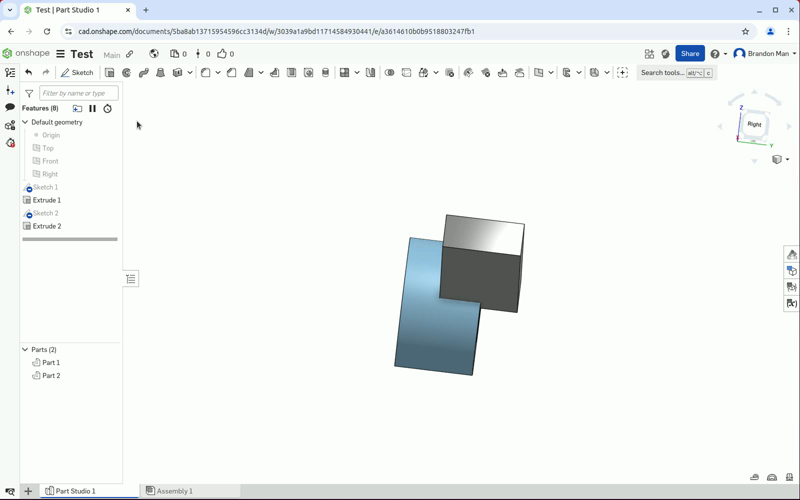
key(right, 3)
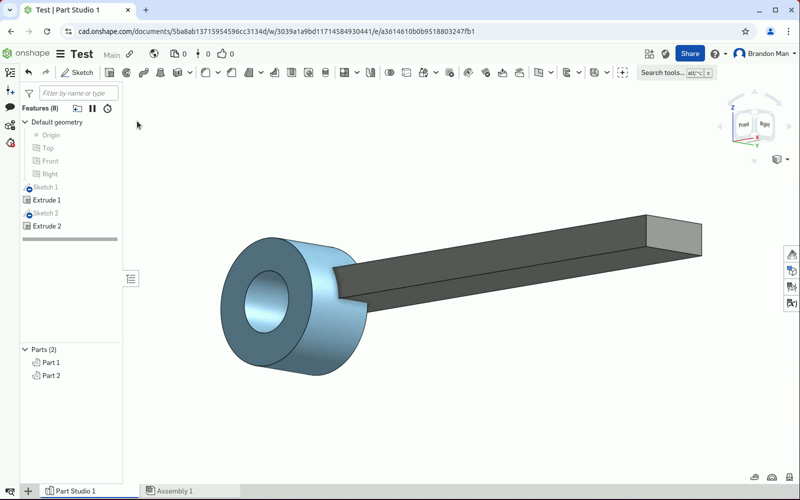
key(down, 3)
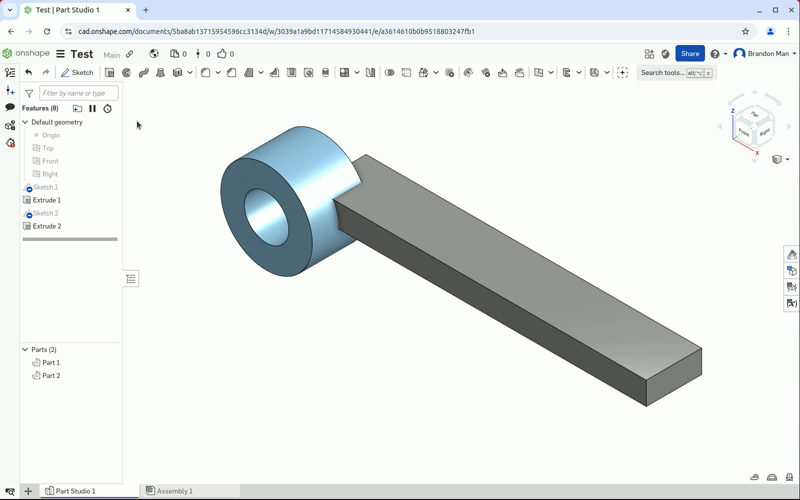
mouse_move(73, 189)
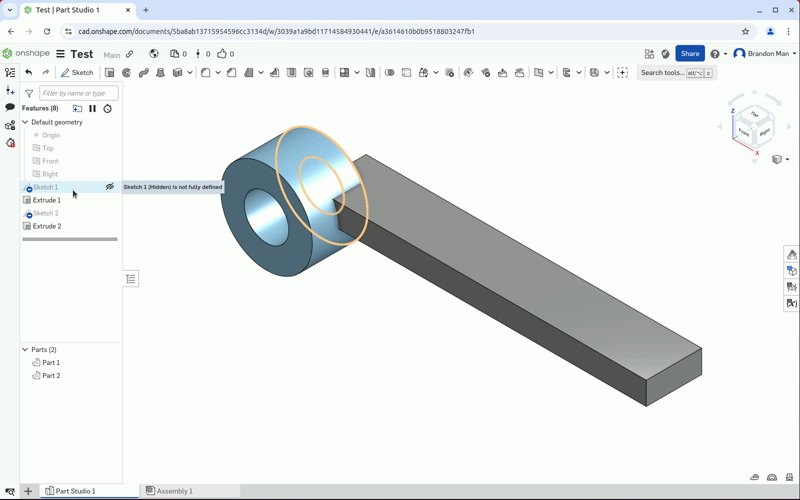
click(73, 189)